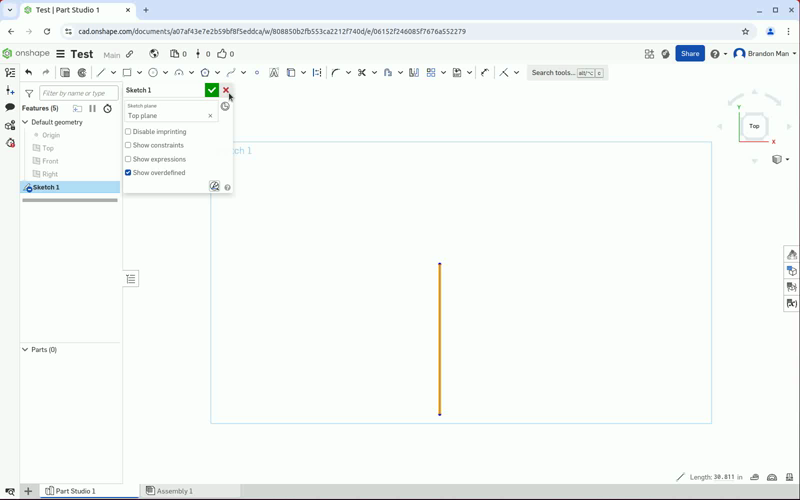
key(shift+h)
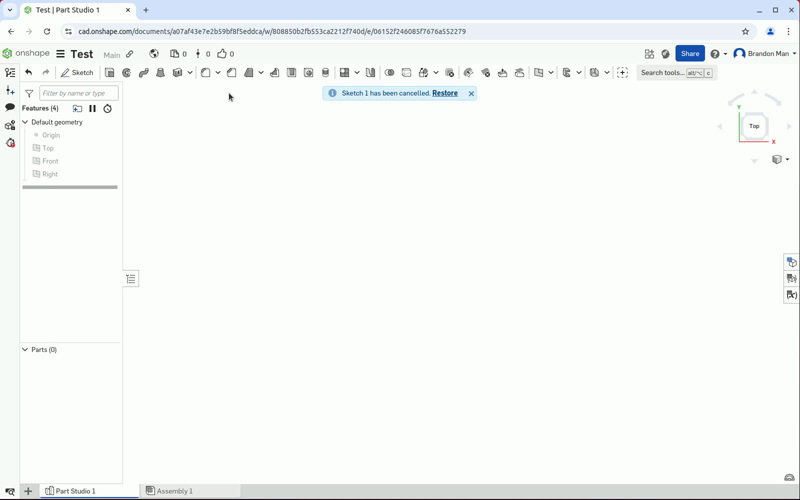
mouse_move(73, 352)
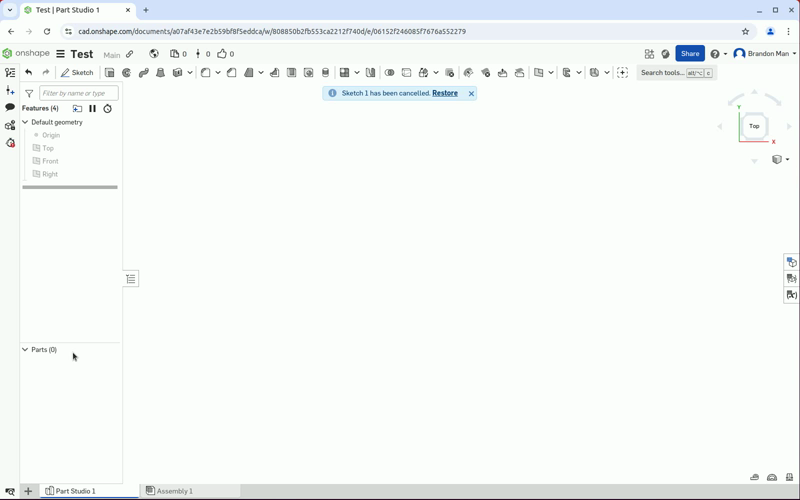
key(y)
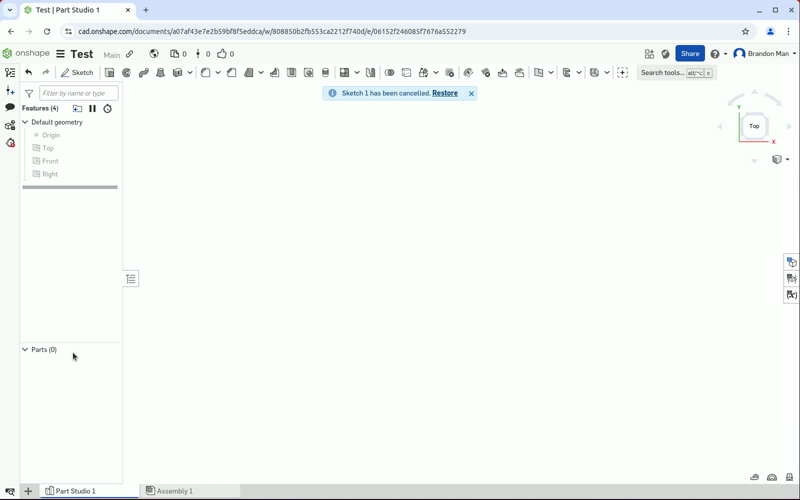
key(shift+p)
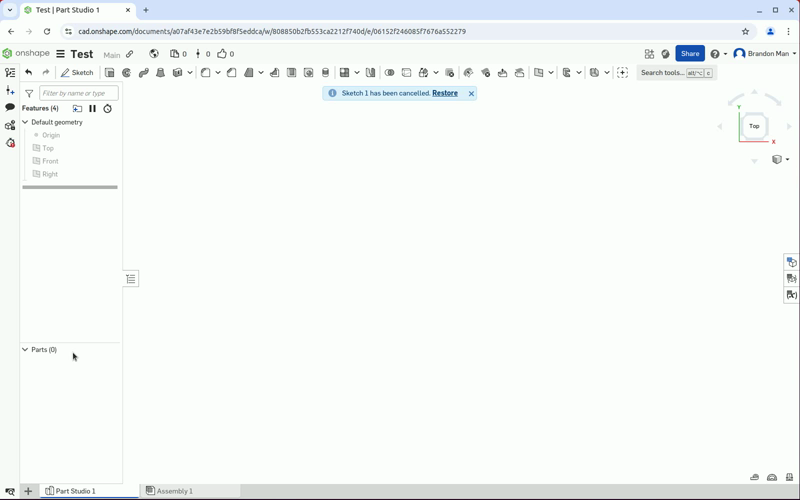
key(space)
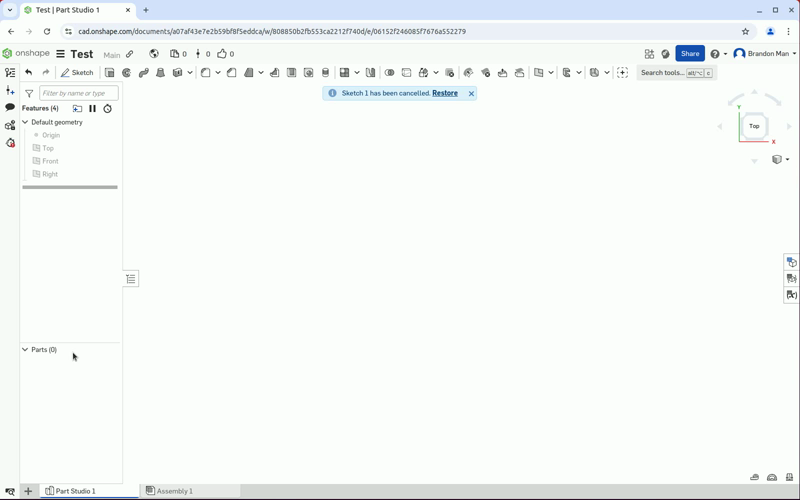
key_down(shift)
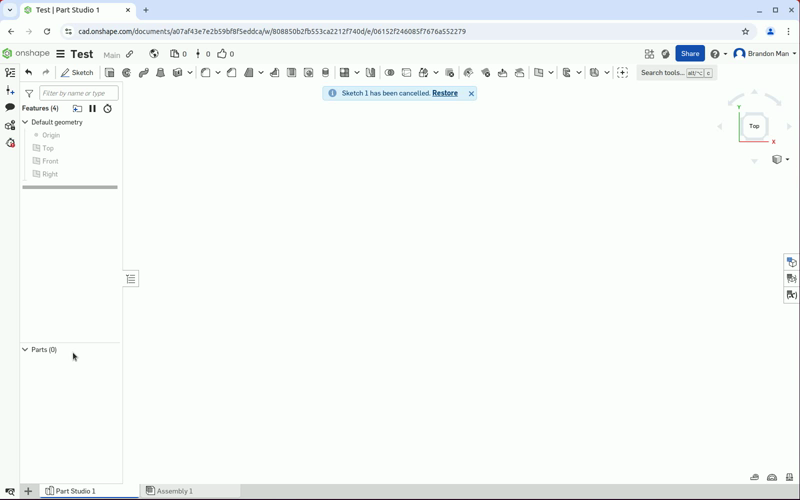
key(up)
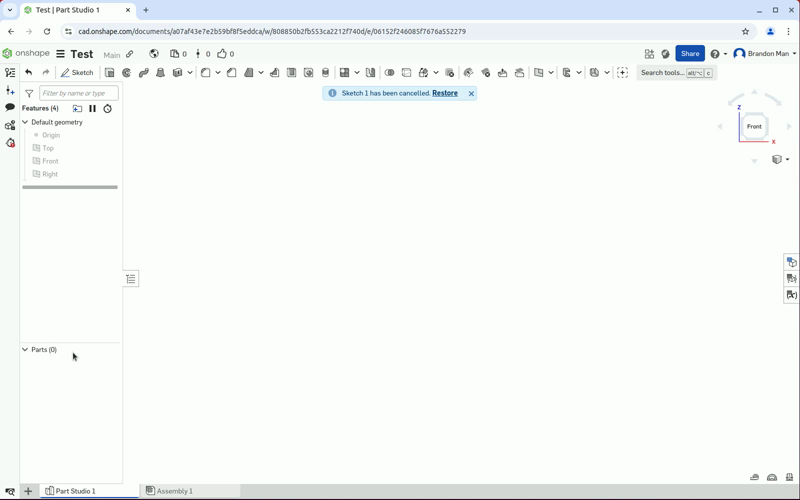
key_up(shift)
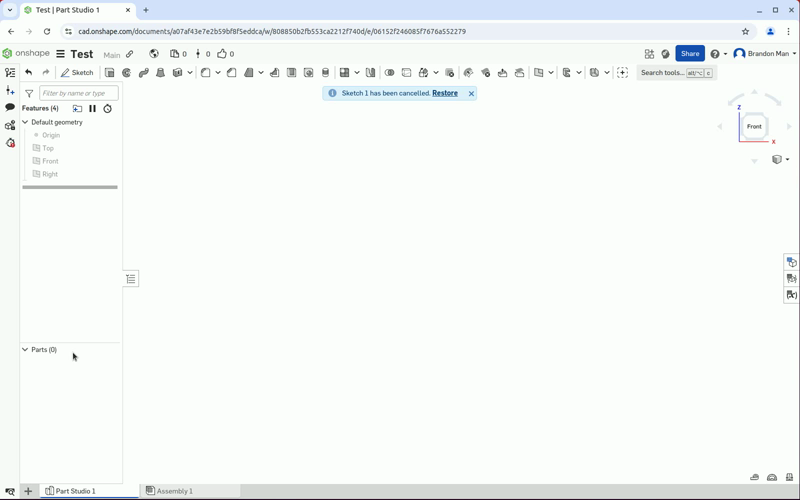
mouse_move(73, 352)
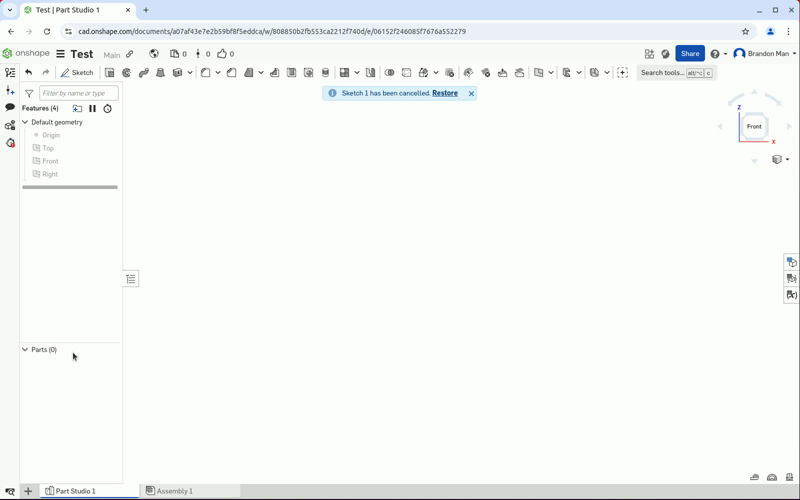
key(shift+y)
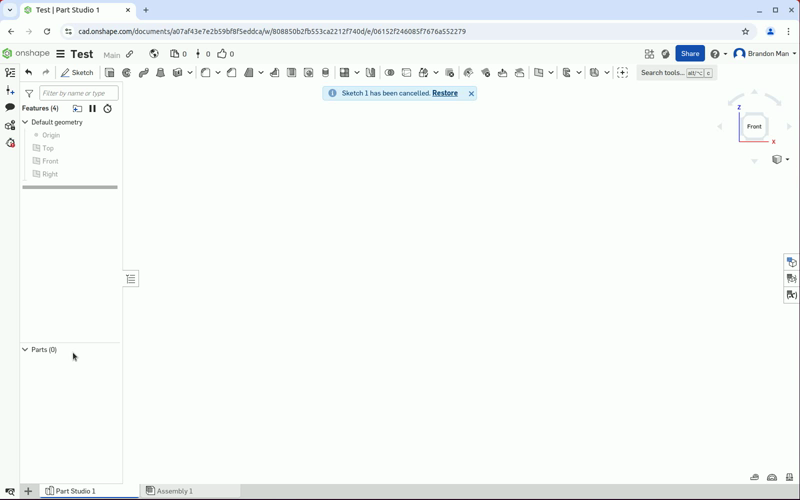
key(shift+s)
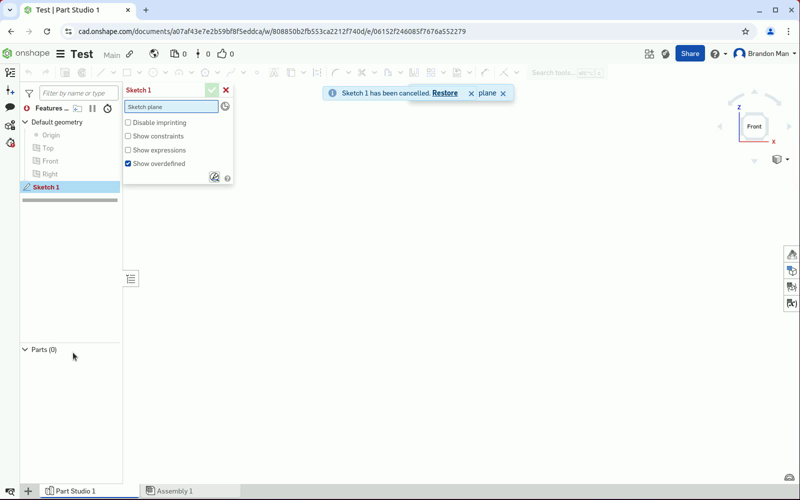
mouse_move(73, 163)
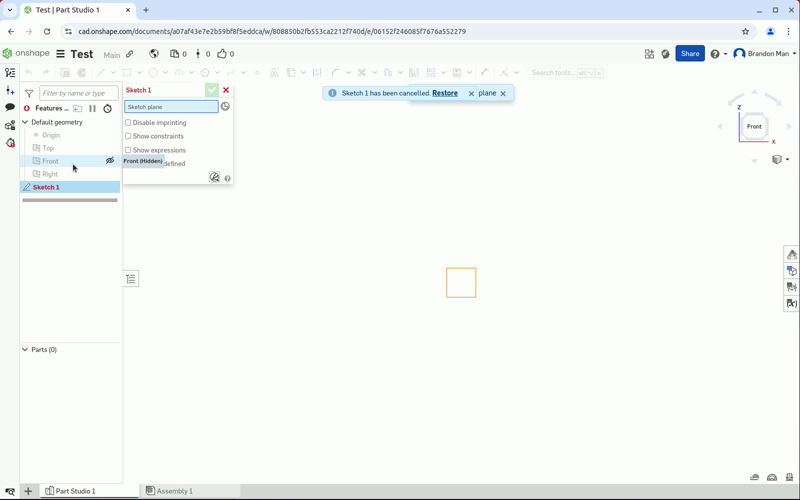
click(73, 163)
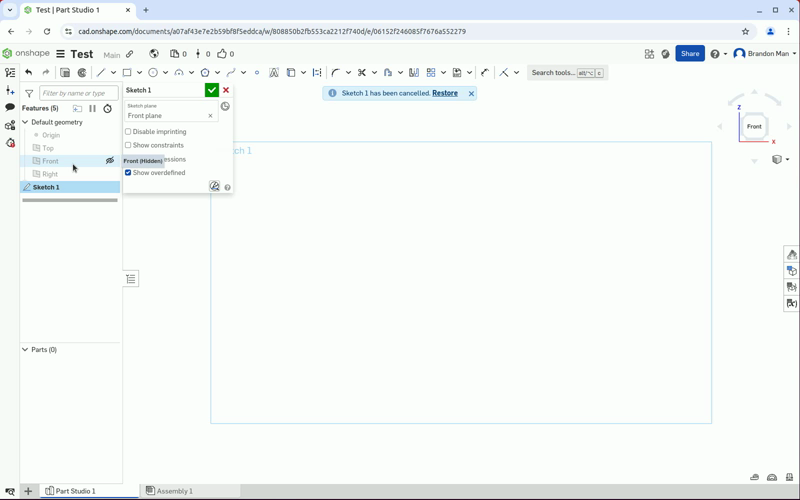
mouse_move(73, 352)
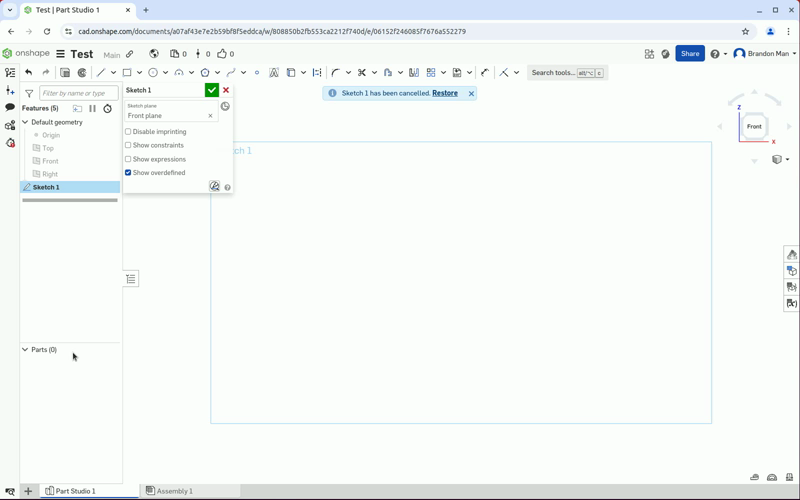
key(y)
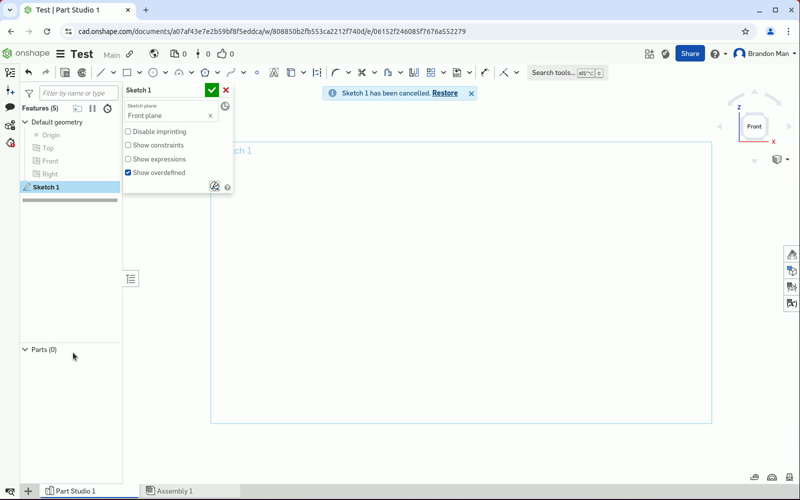
key(l)
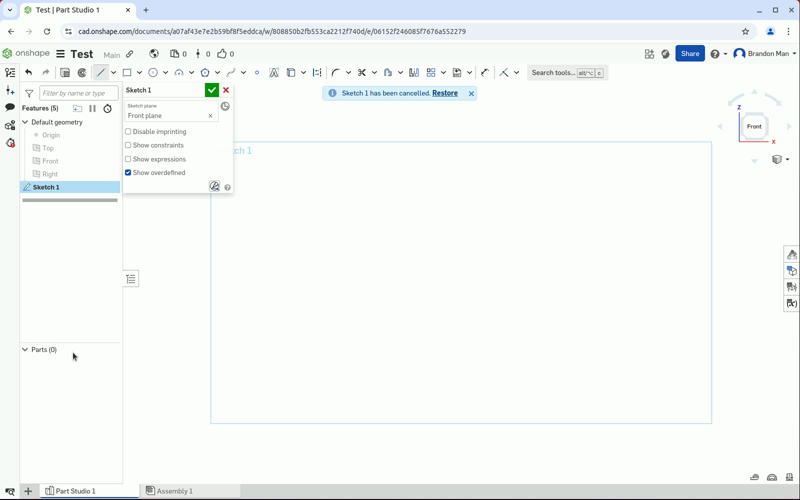
key_down(shift)
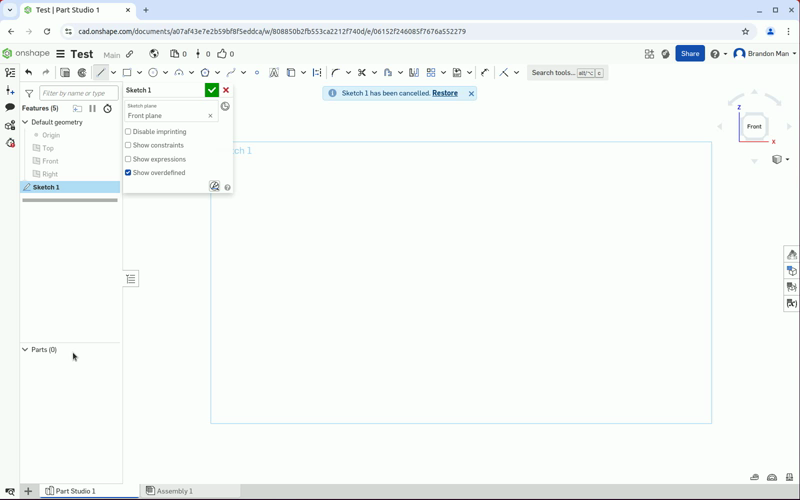
mouse_move(390, 322)
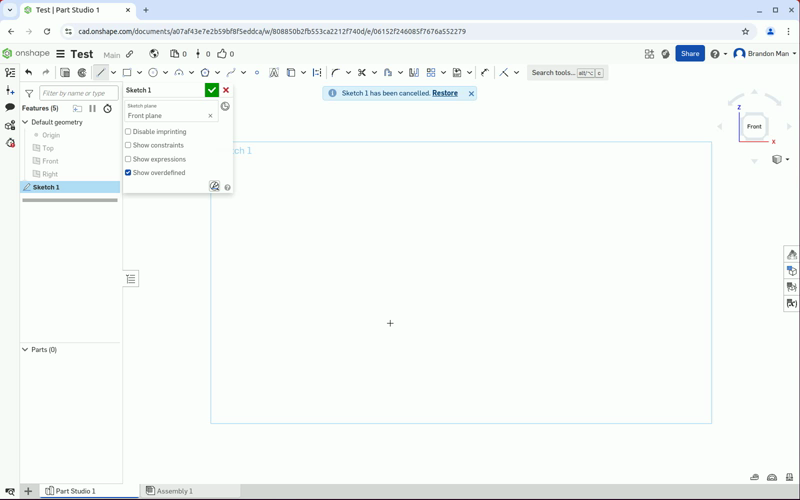
click(390, 322)
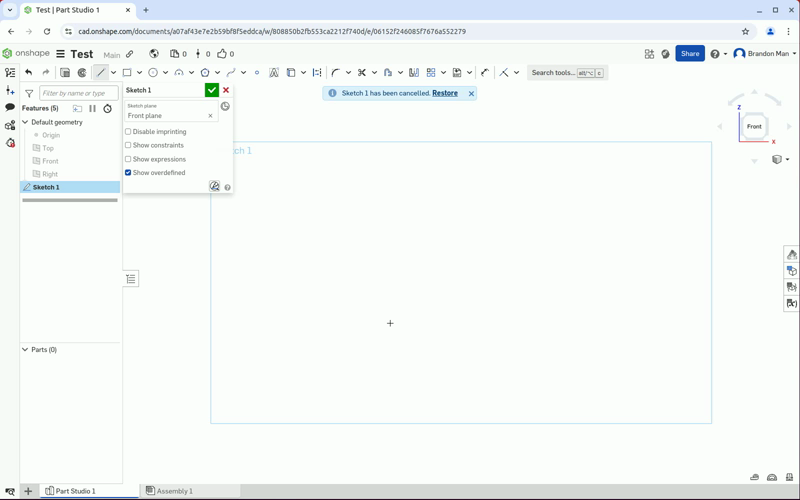
key_up(shift)
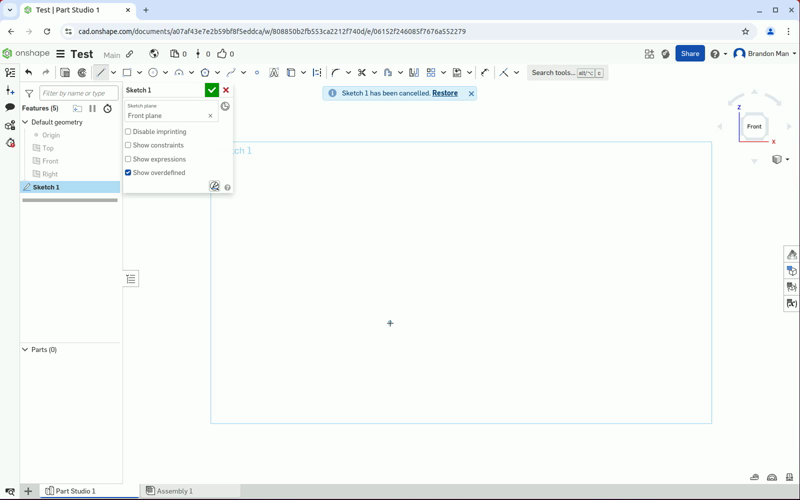
key_down(shift)
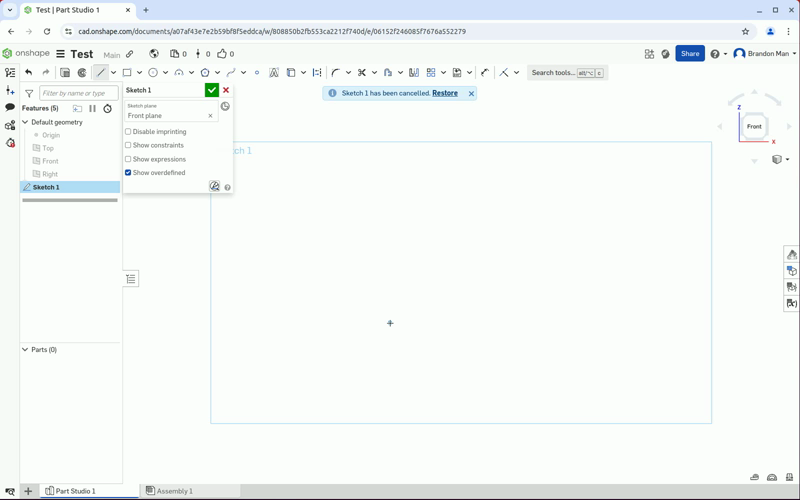
mouse_move(572, 322)
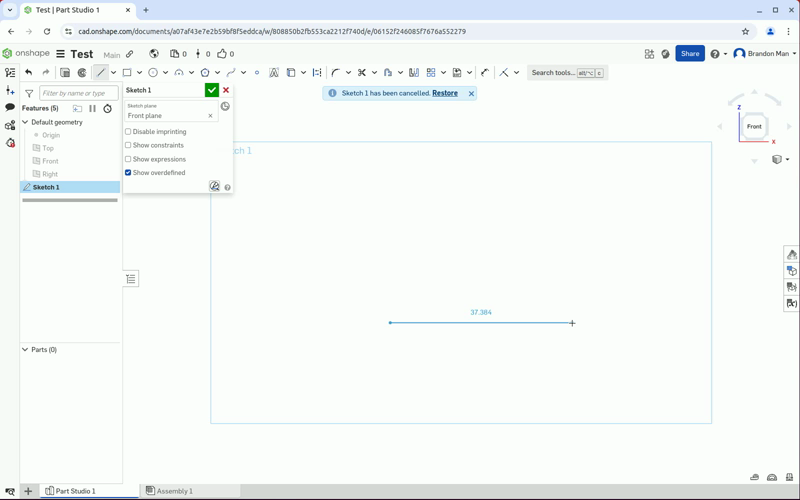
click(572, 322)
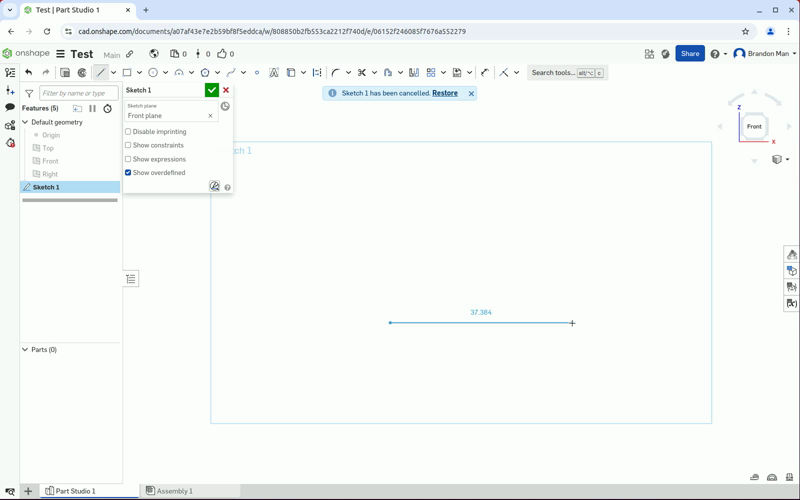
key_up(shift)
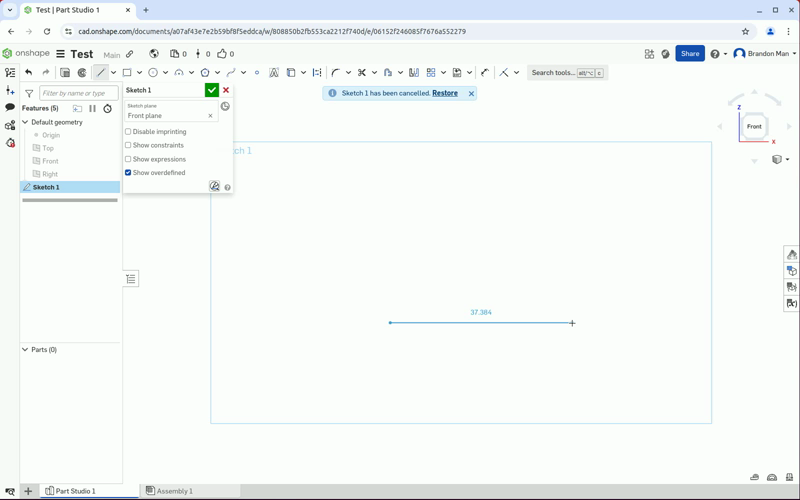
key_down(shift)
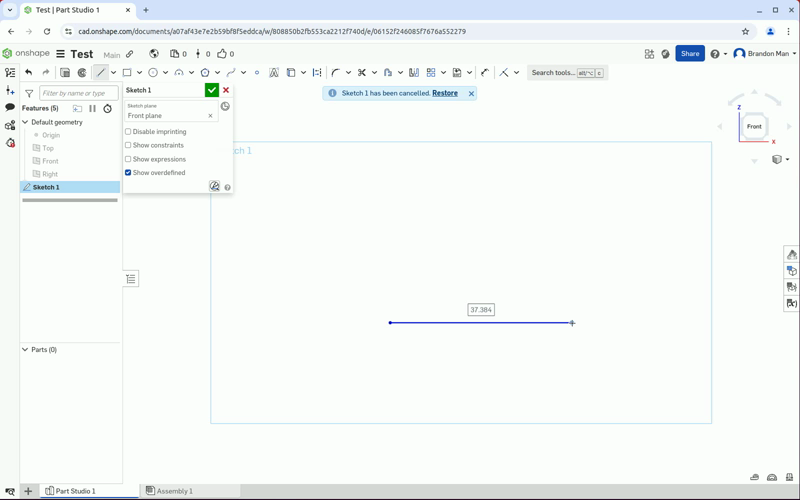
mouse_move(572, 230)
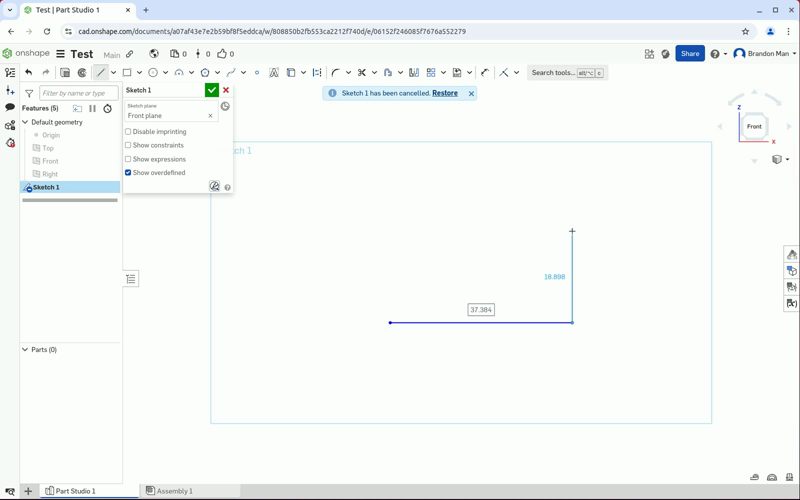
click(572, 230)
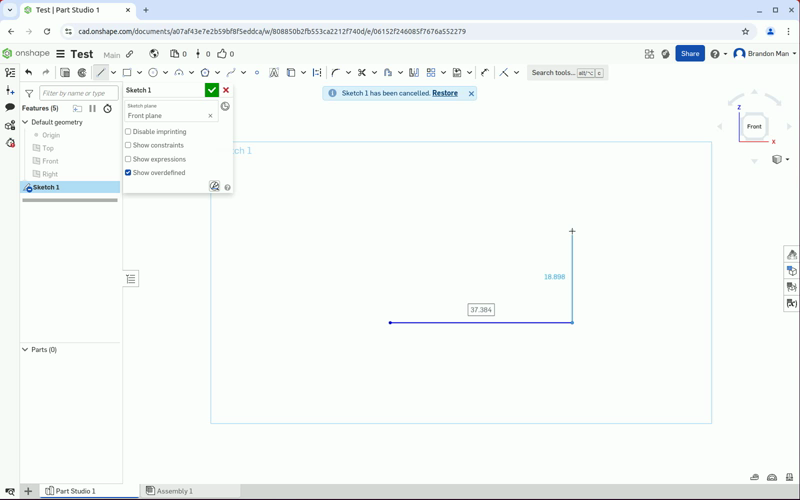
key_up(shift)
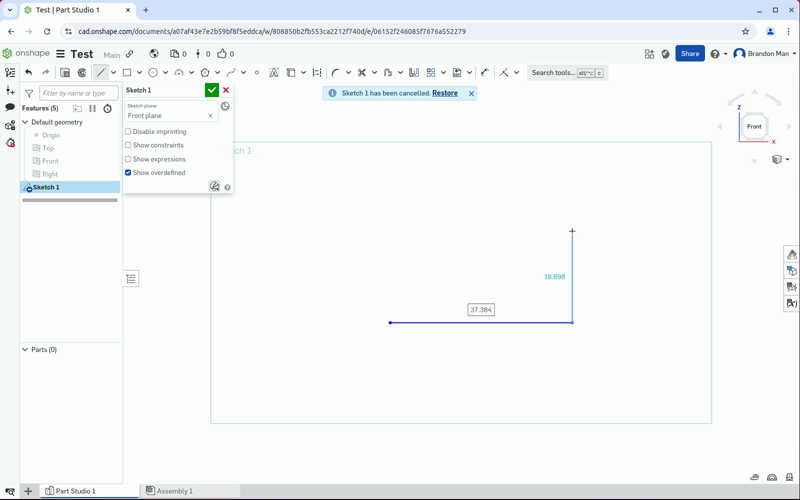
key_down(shift)
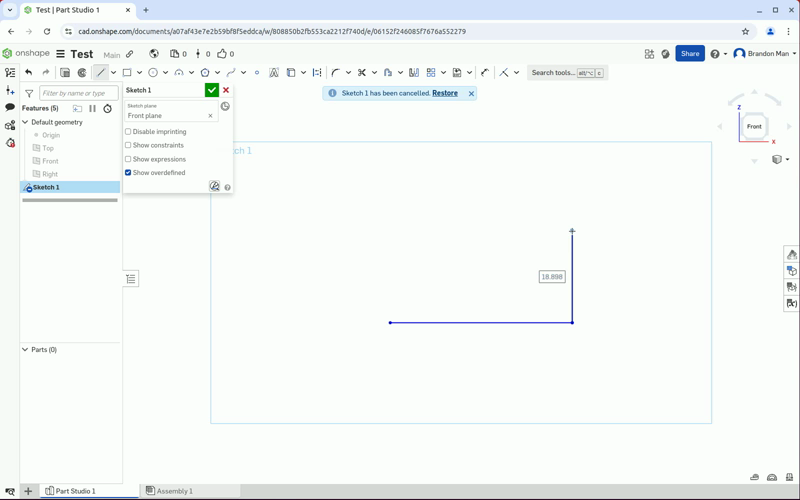
mouse_move(390, 230)
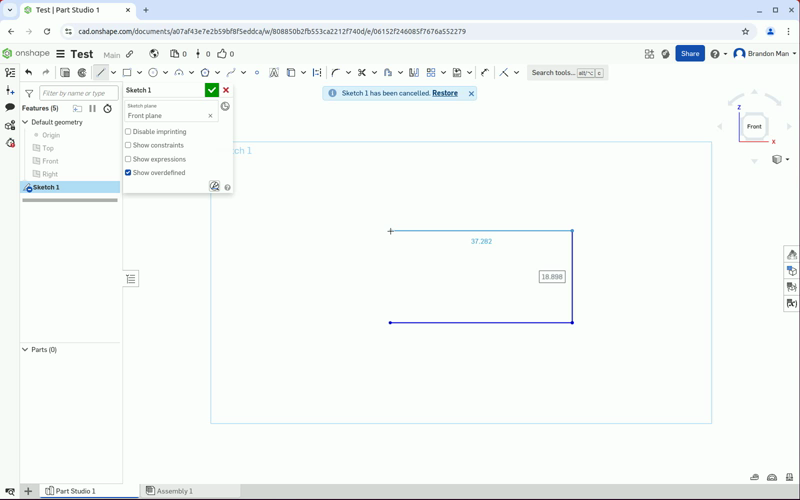
click(390, 230)
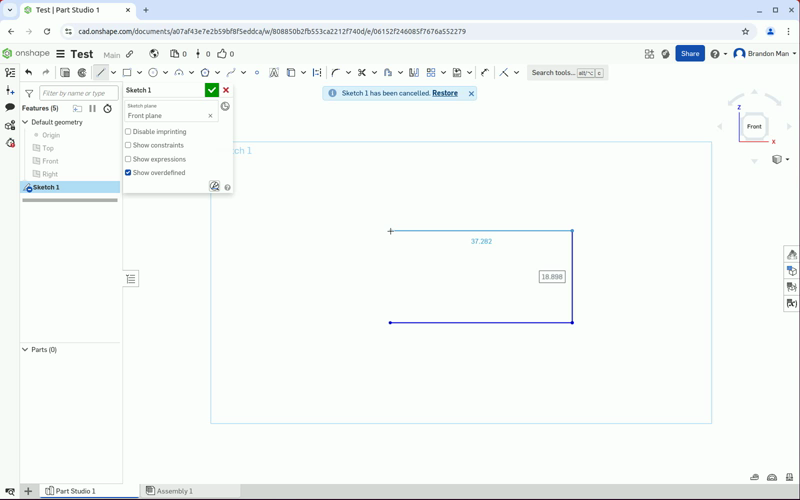
key_up(shift)
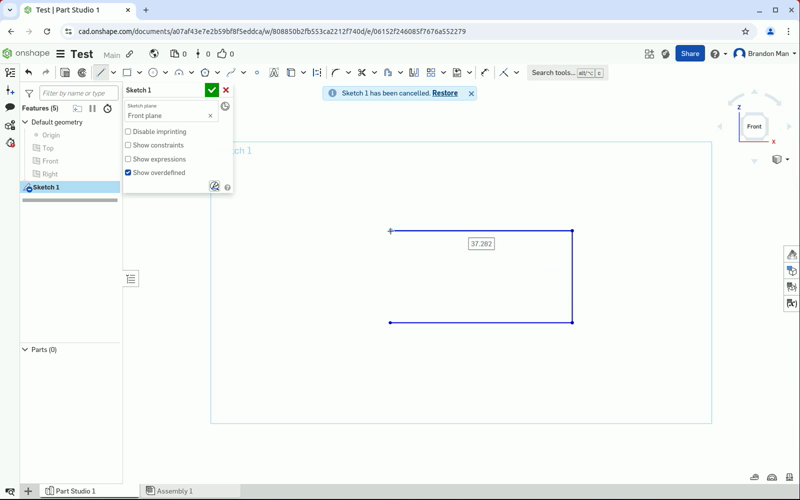
key_down(shift)
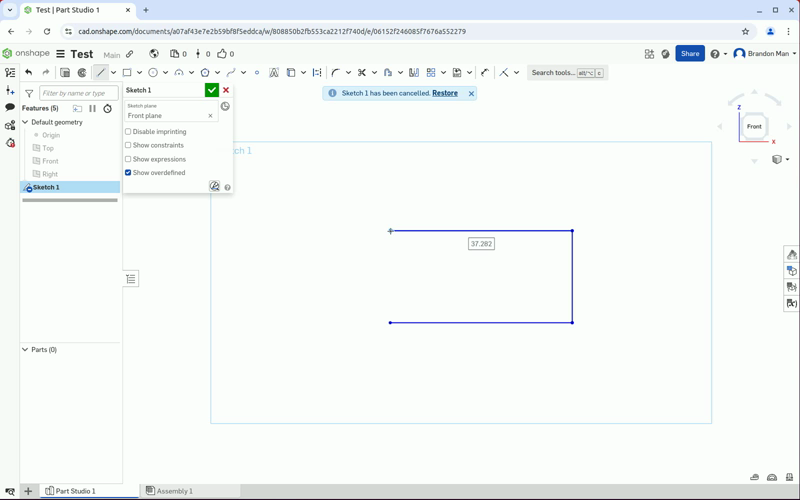
mouse_move(390, 322)
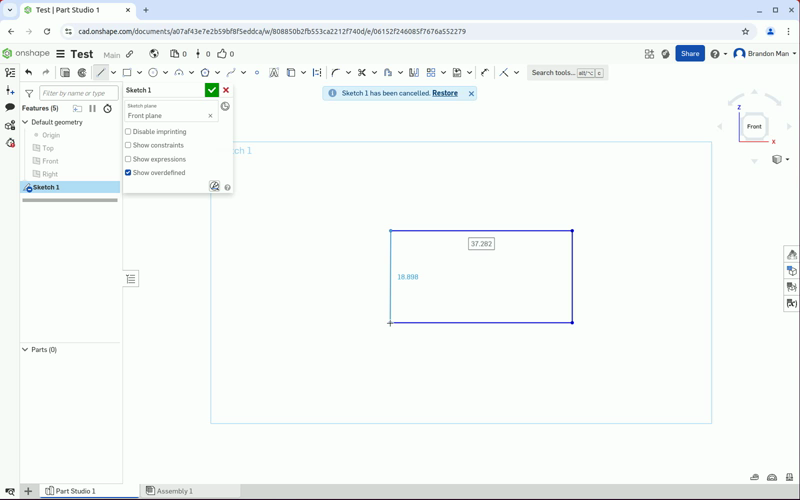
key_up(shift)
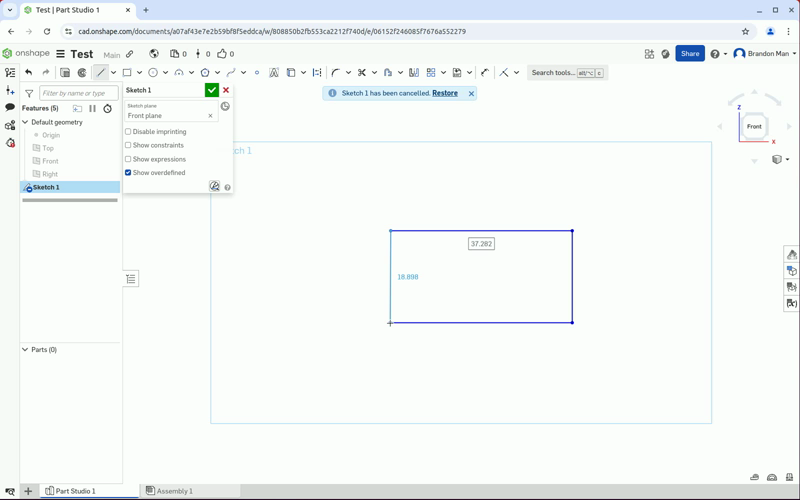
click(390, 322)
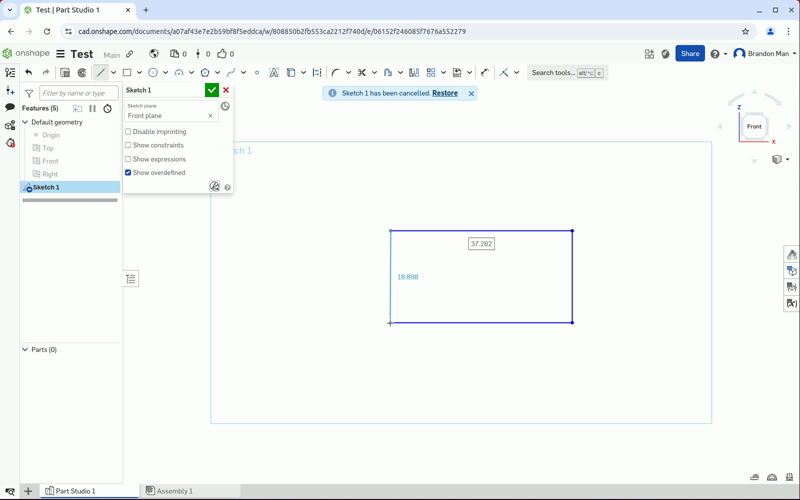
key(esc)
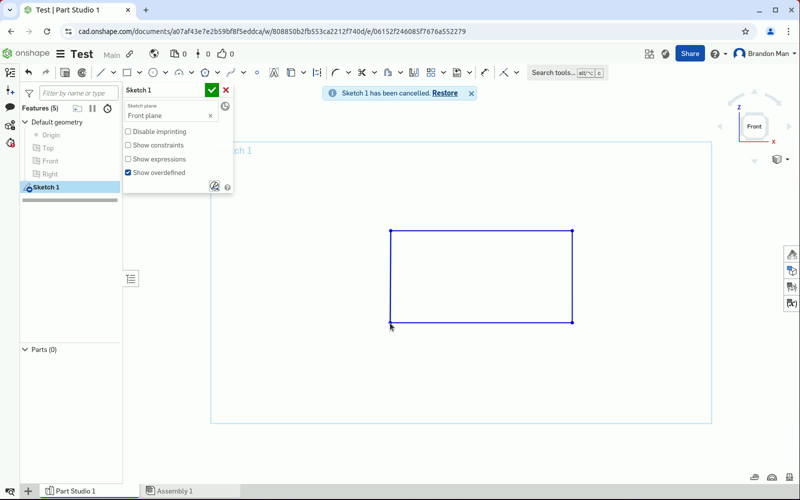
mouse_move(475, 311)
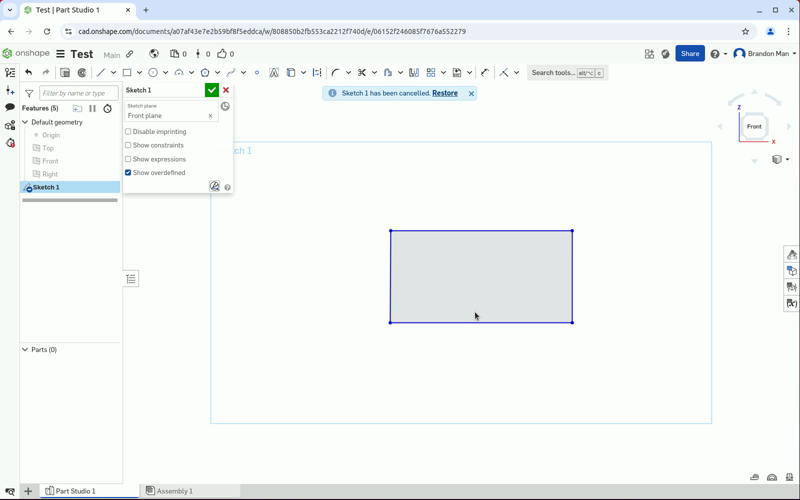
click(475, 311)
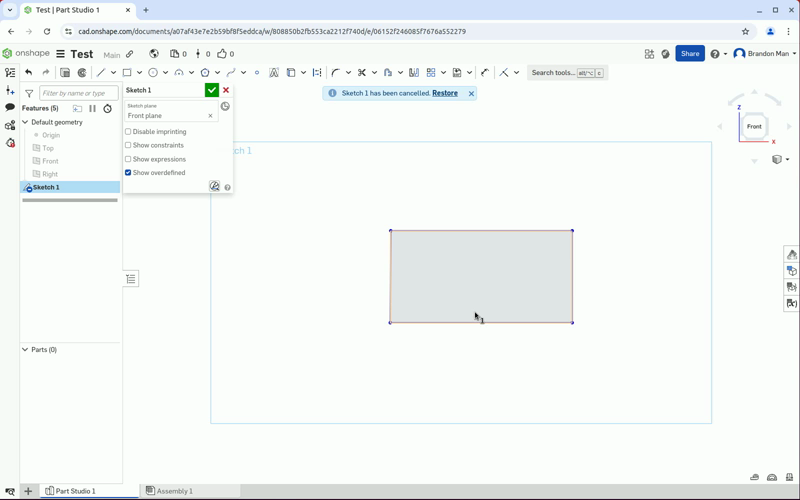
mouse_move(73, 352)
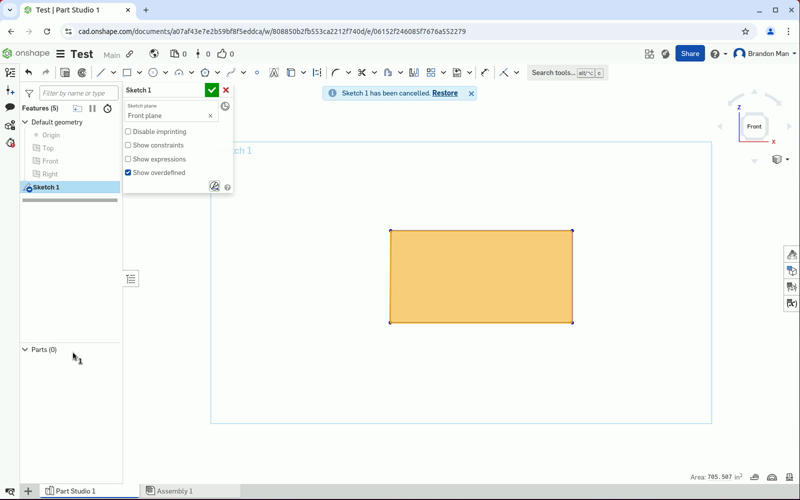
key(shift+y)
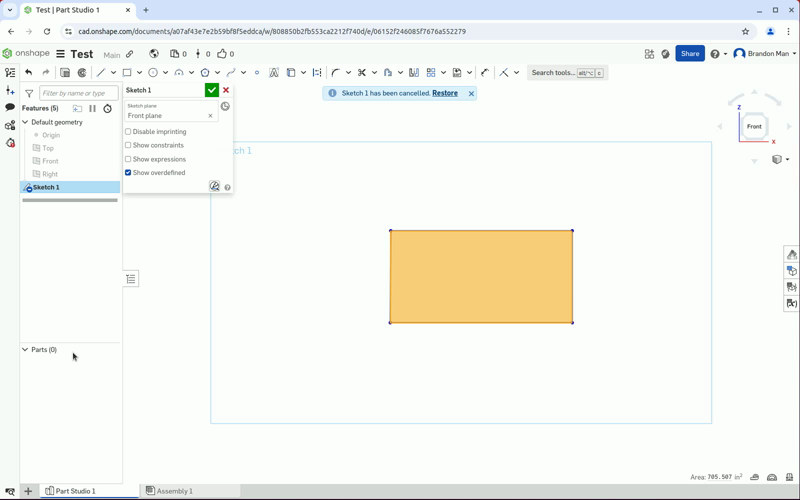
key(shift+e)
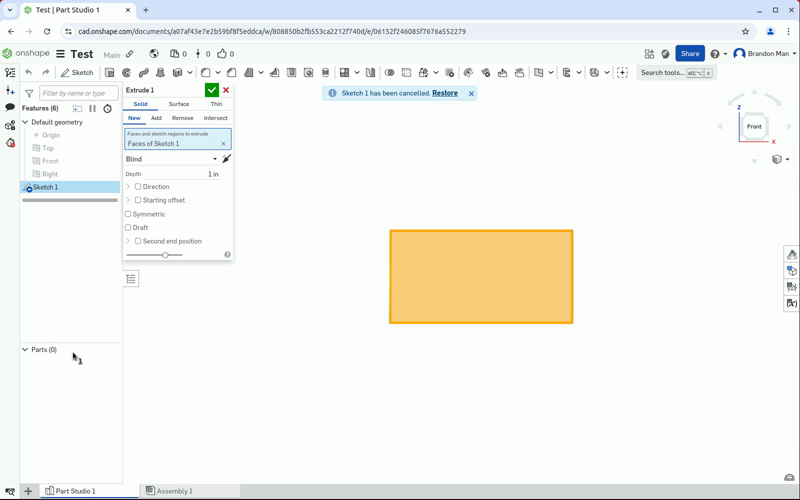
mouse_move(143, 106)
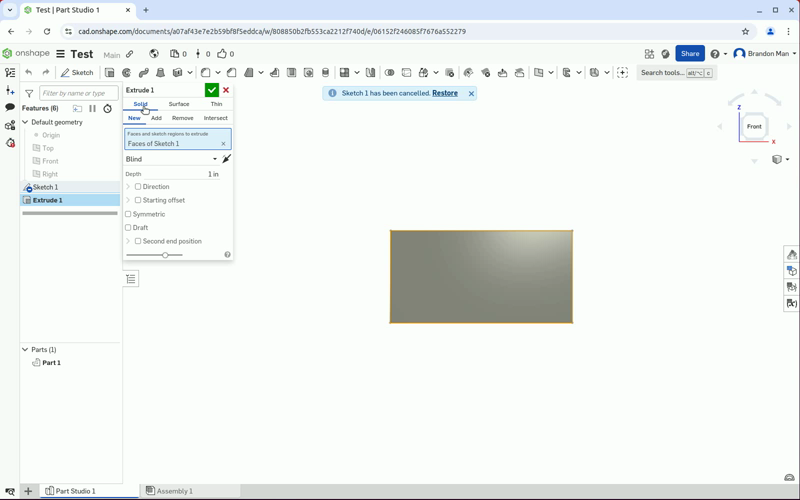
click(143, 106)
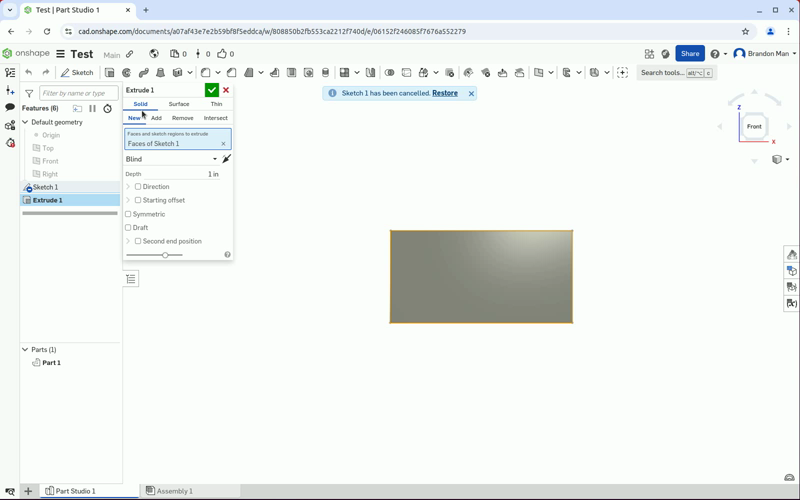
mouse_move(137, 120)
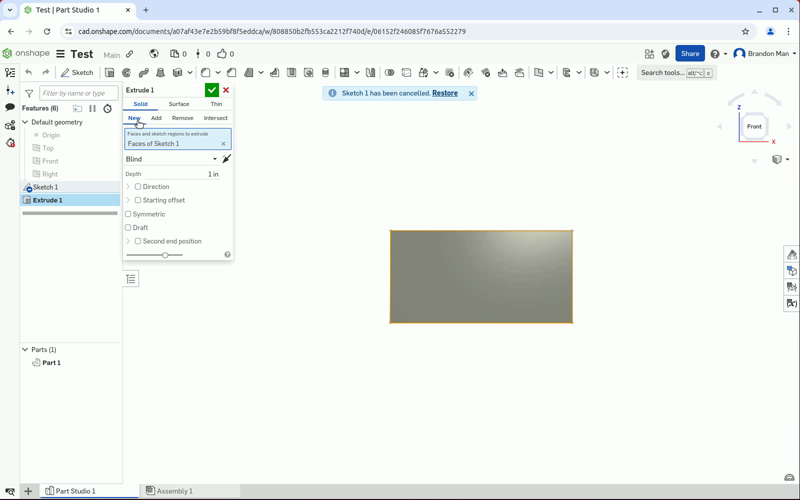
click(137, 120)
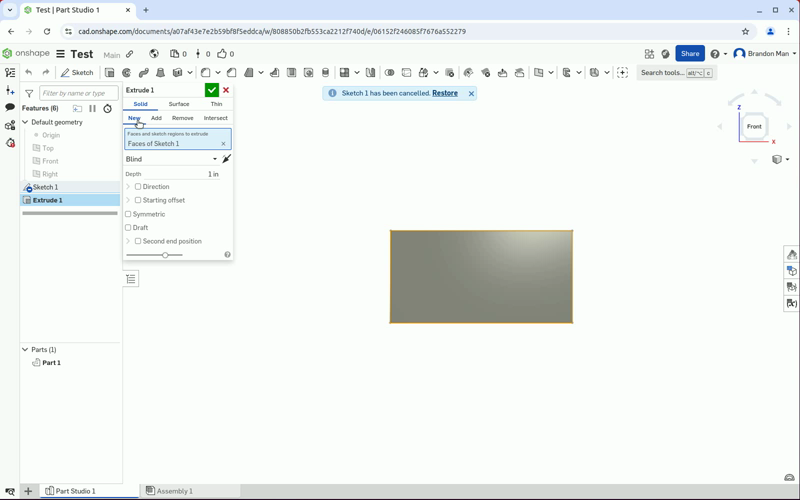
key(tab, 4)
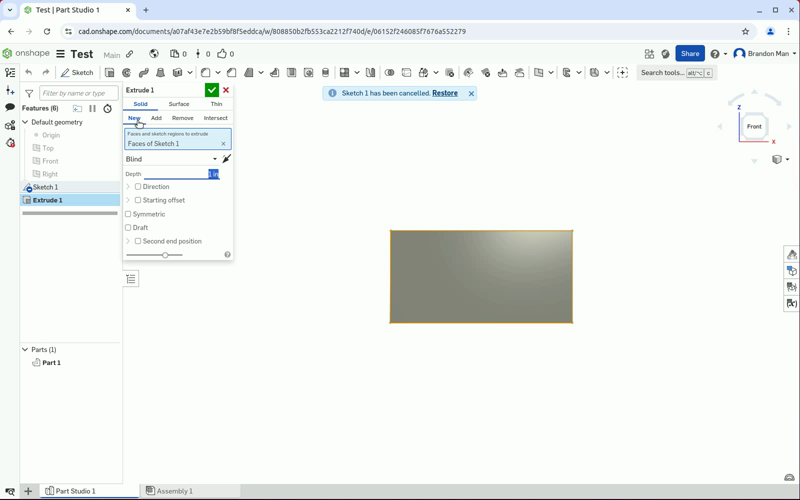
text(13.961)
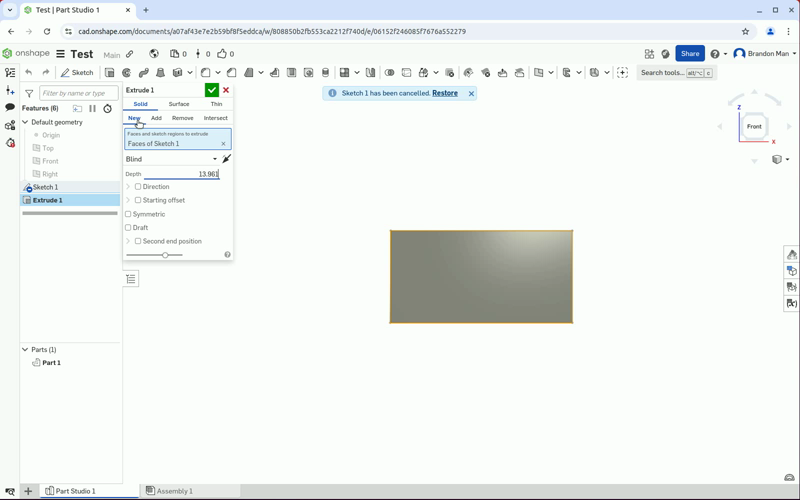
key(enter)
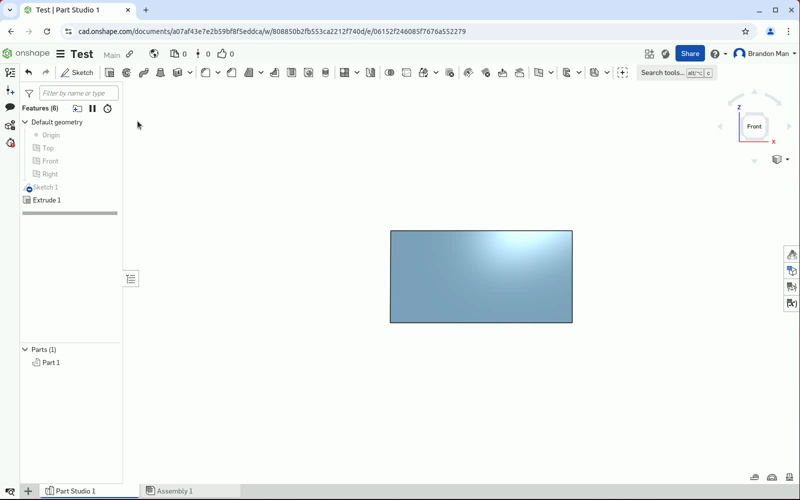
key(shift+h)
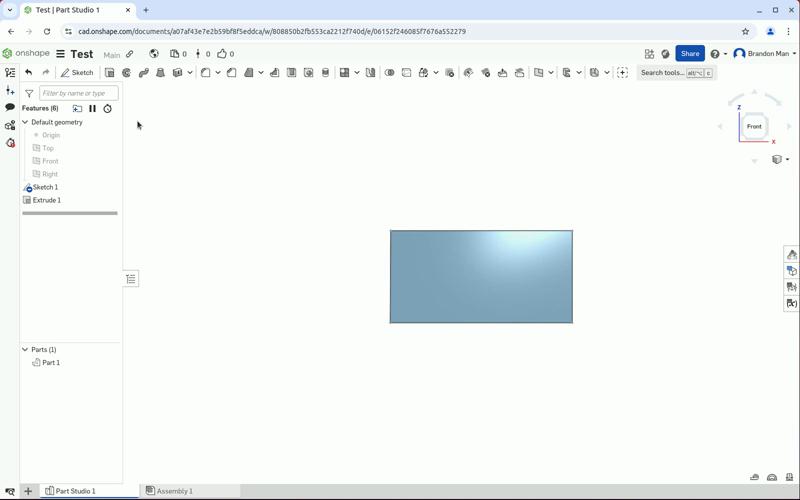
key(shift+h)
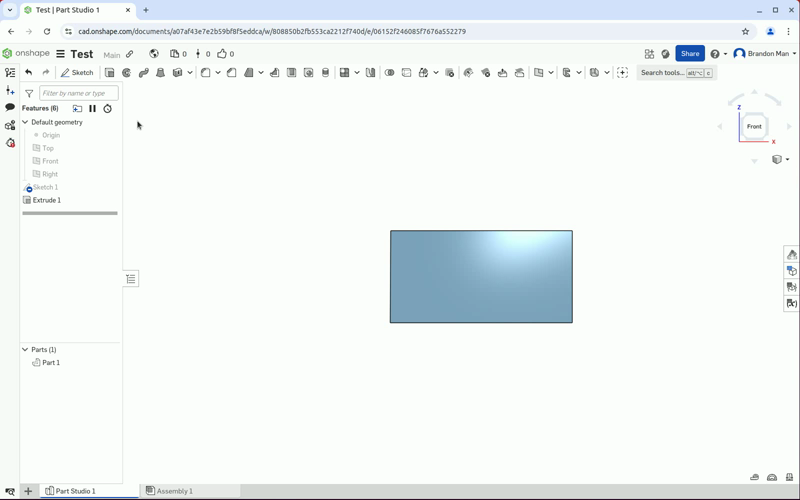
mouse_move(73, 189)
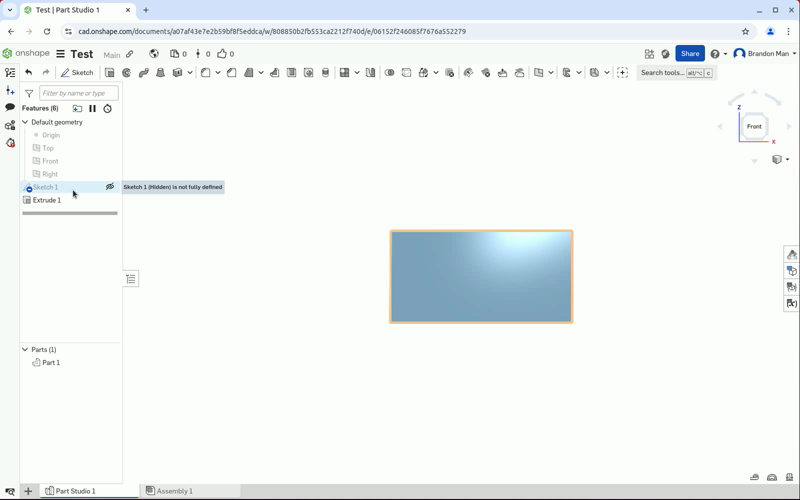
click(73, 189)
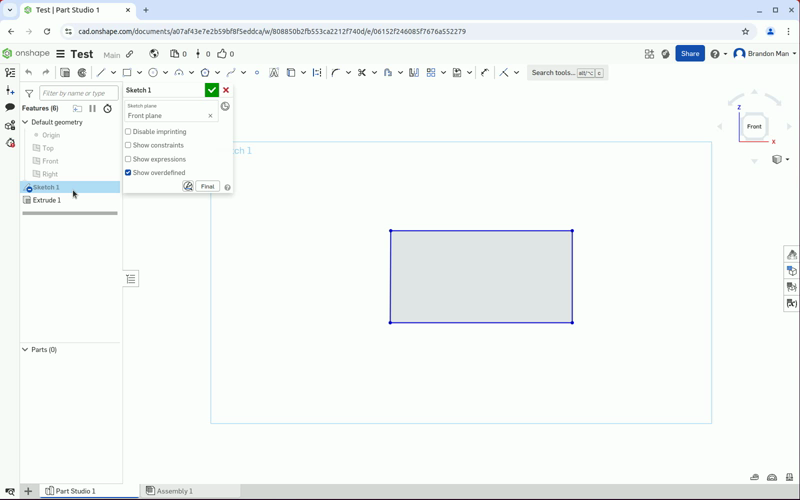
mouse_move(229, 92)
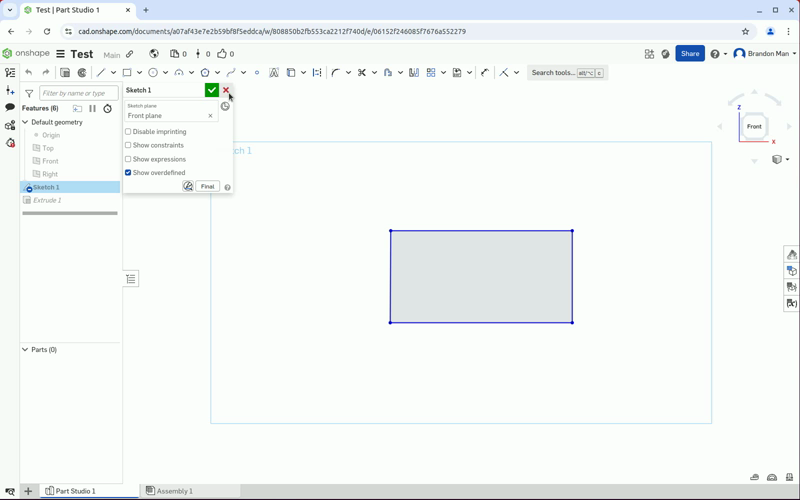
click(229, 92)
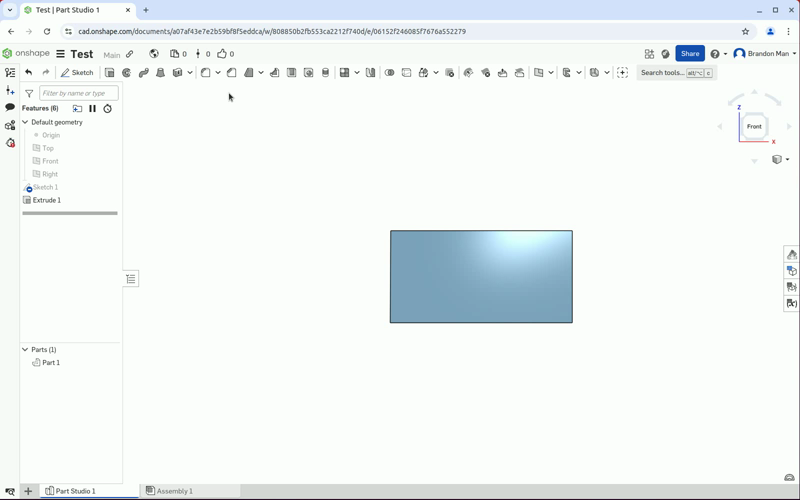
mouse_move(541, 75)
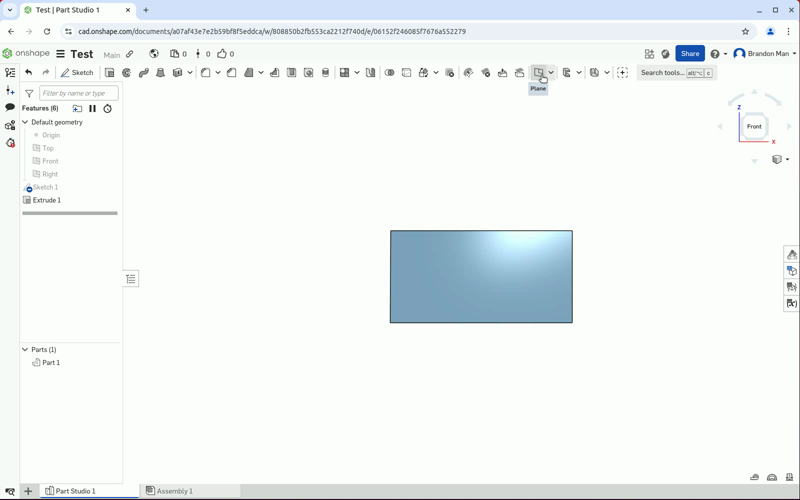
click(541, 75)
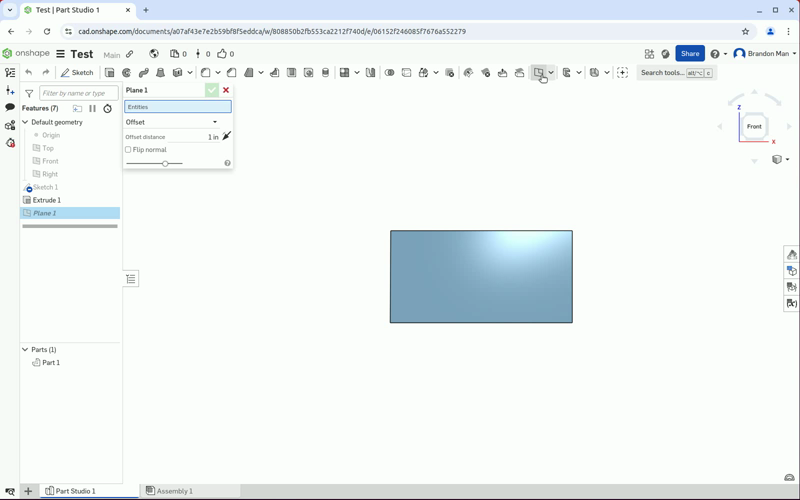
mouse_move(73, 163)
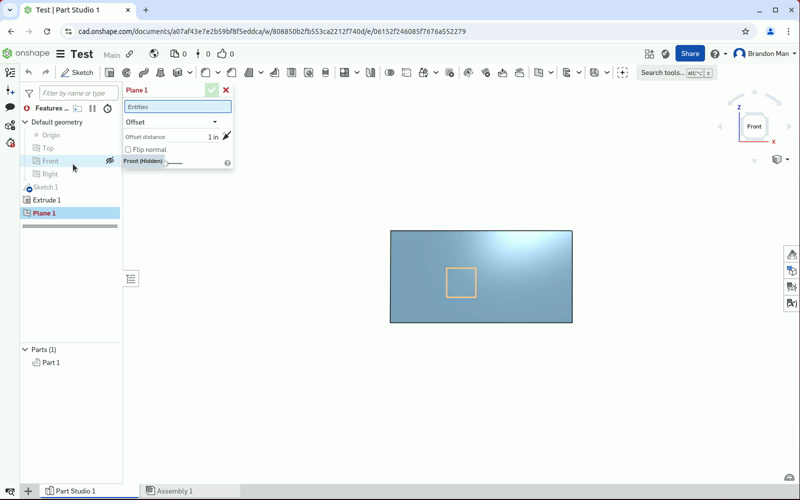
click(73, 163)
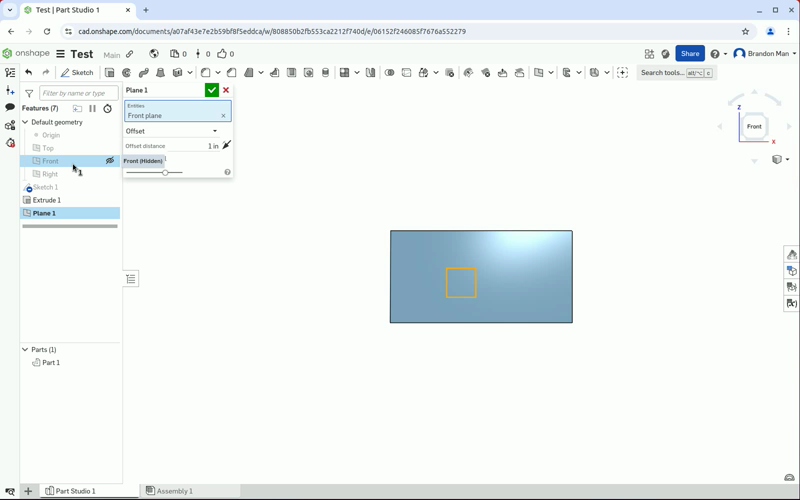
key(tab, 2)
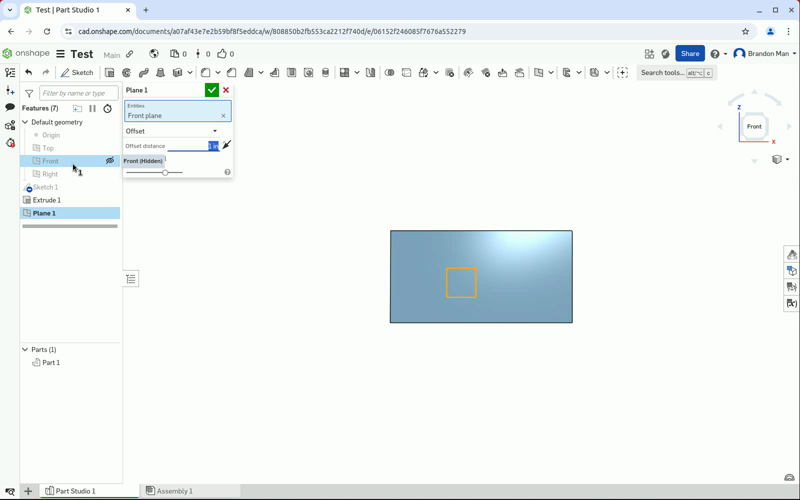
text(13.957)
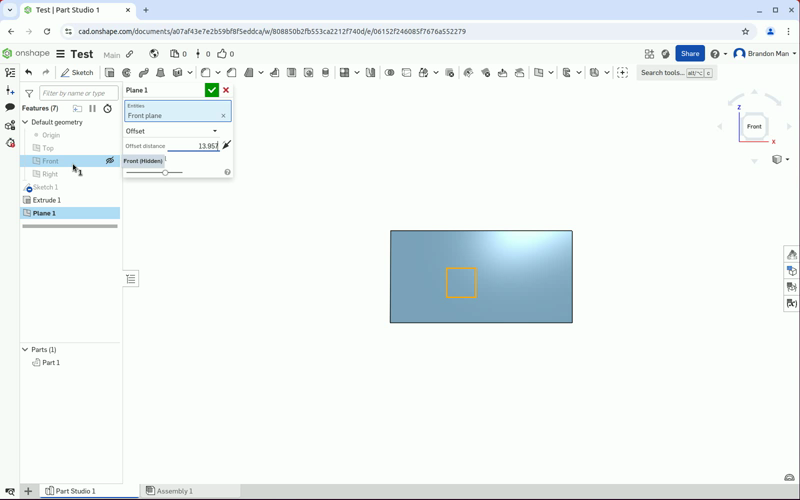
key(enter, 2)
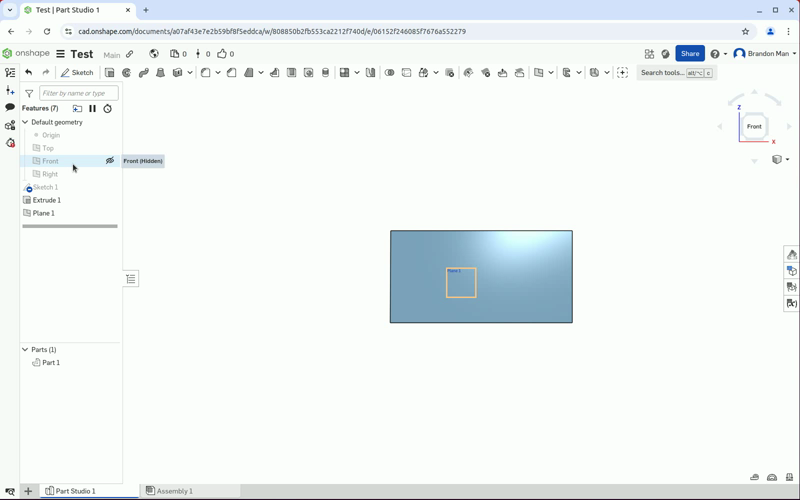
key(shift+s)
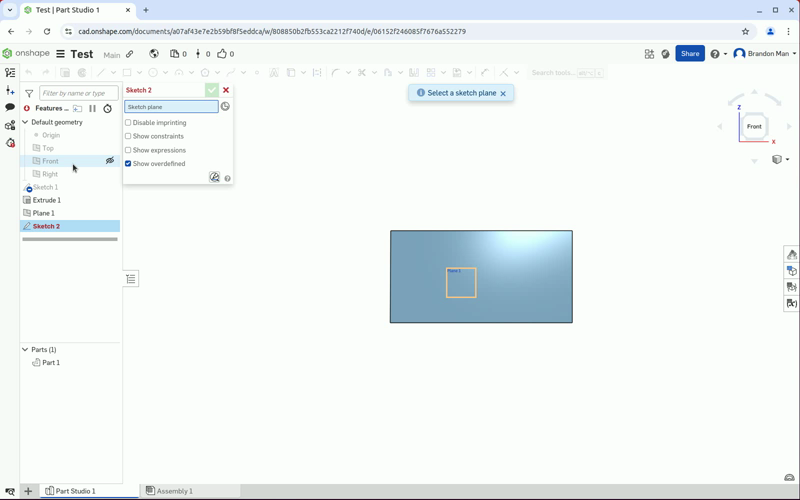
mouse_move(73, 215)
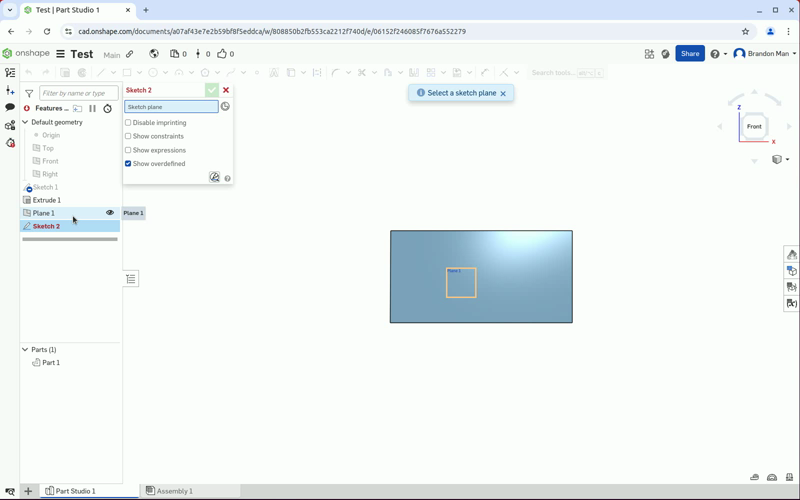
click(73, 215)
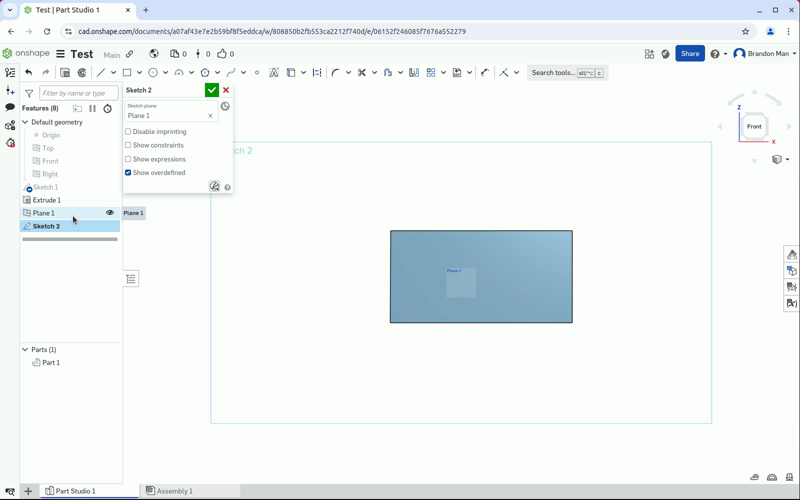
mouse_move(73, 352)
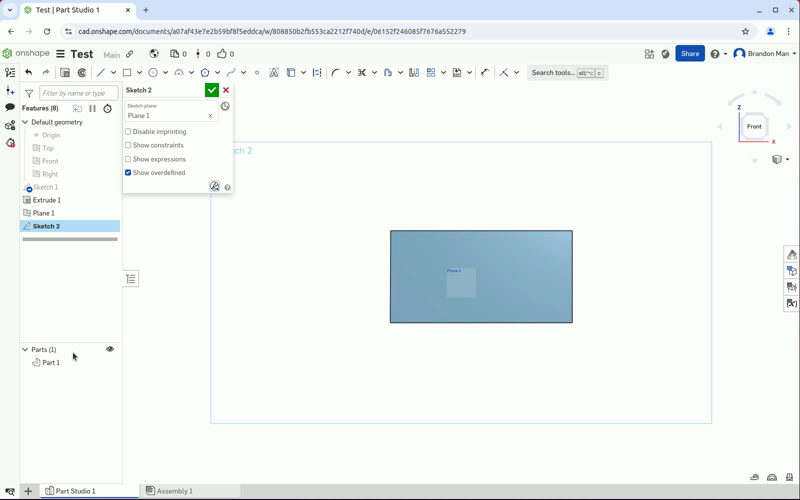
key(y)
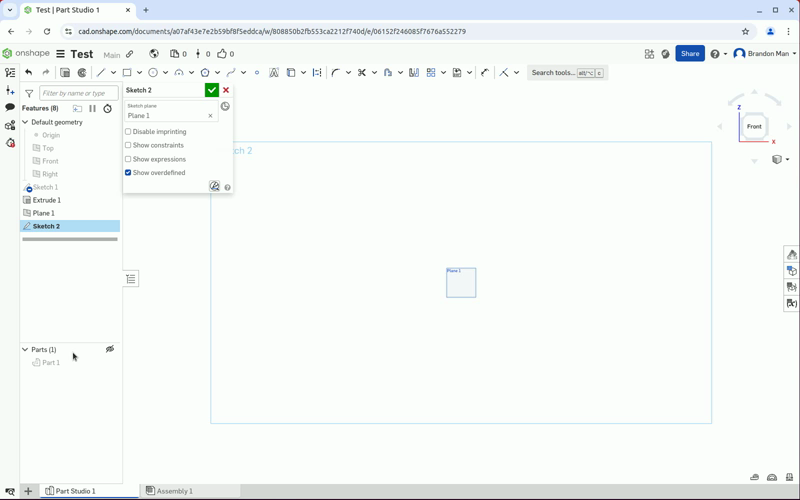
key(l)
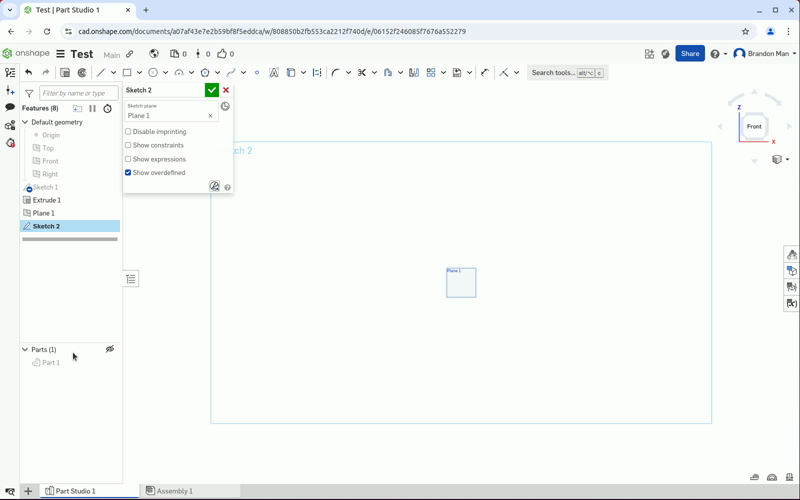
key_down(shift)
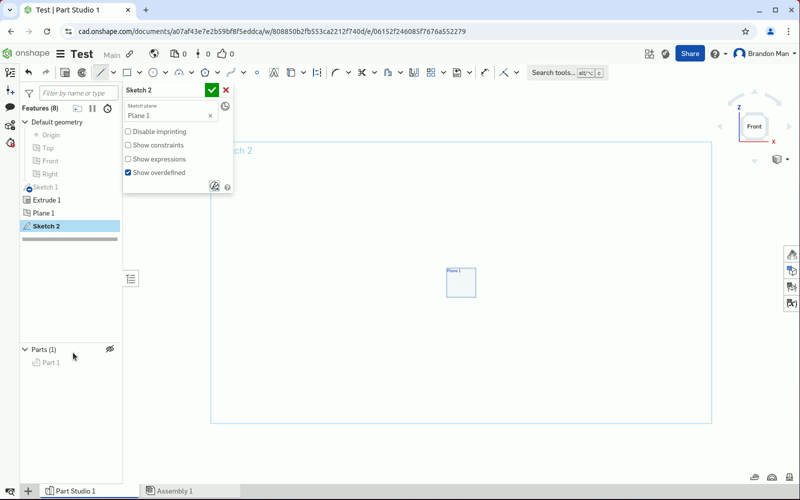
mouse_move(481, 282)
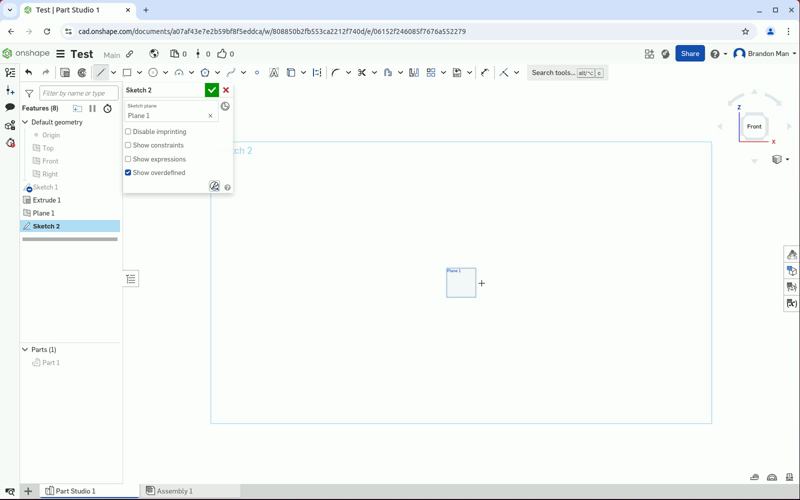
click(481, 282)
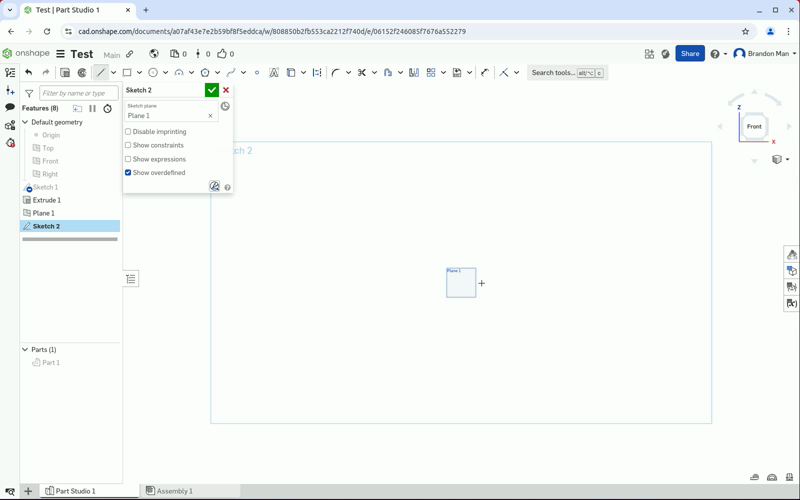
key_up(shift)
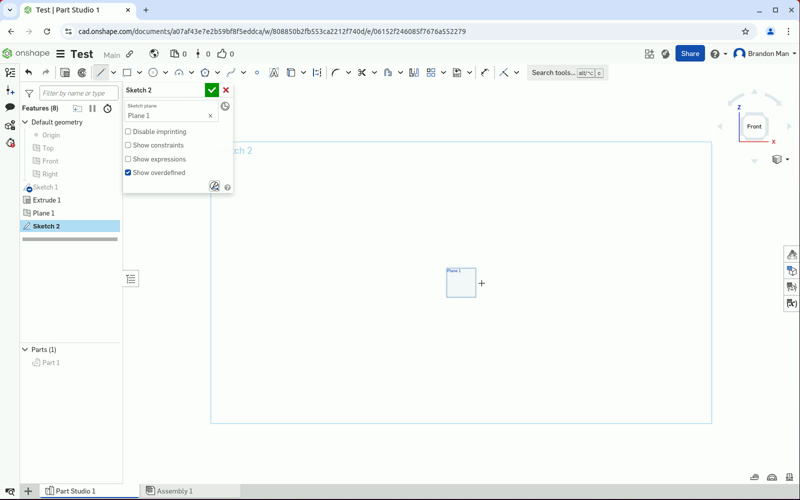
key_down(shift)
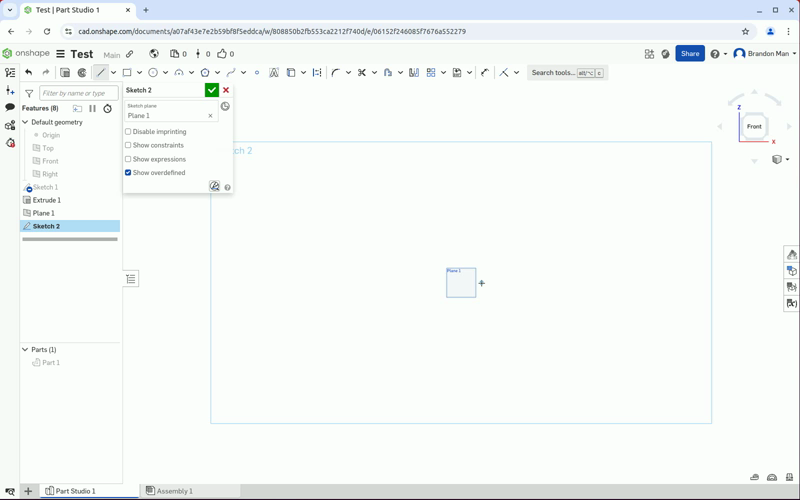
mouse_move(573, 282)
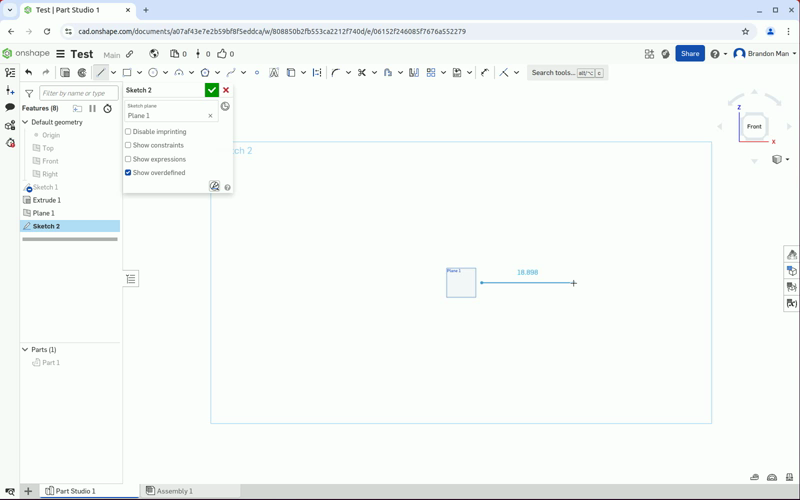
click(573, 282)
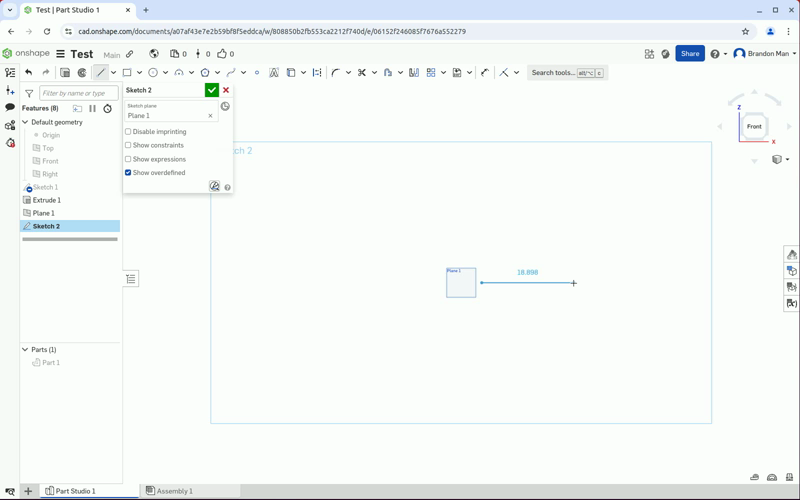
key_up(shift)
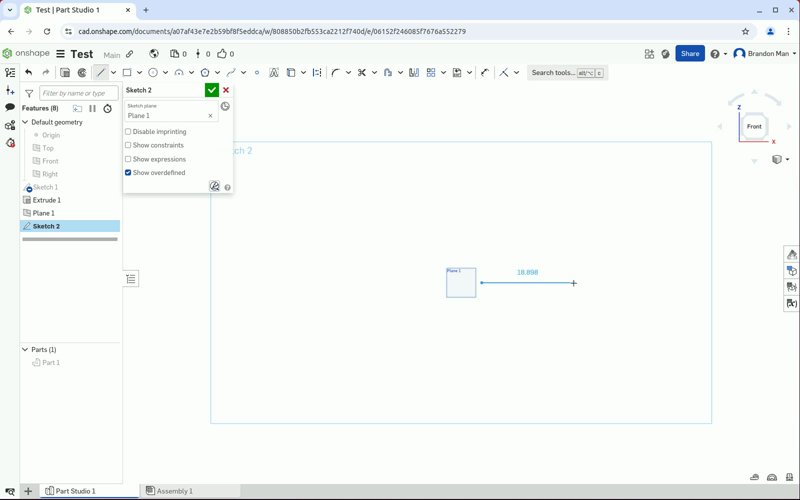
key_down(shift)
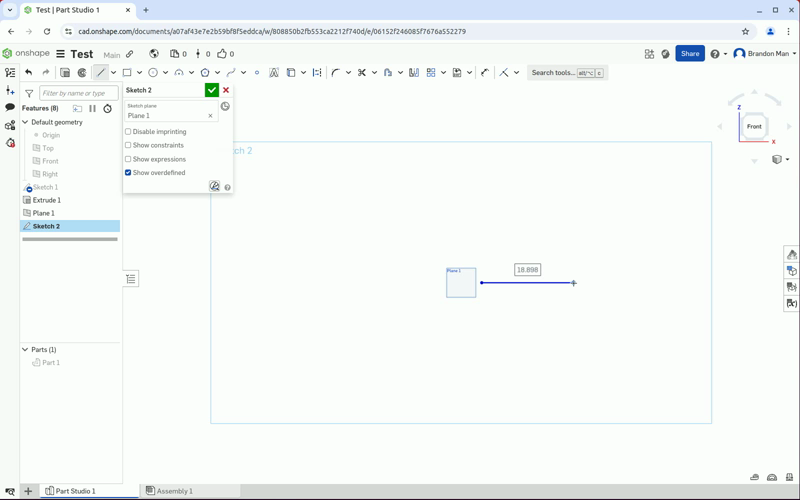
mouse_move(589, 282)
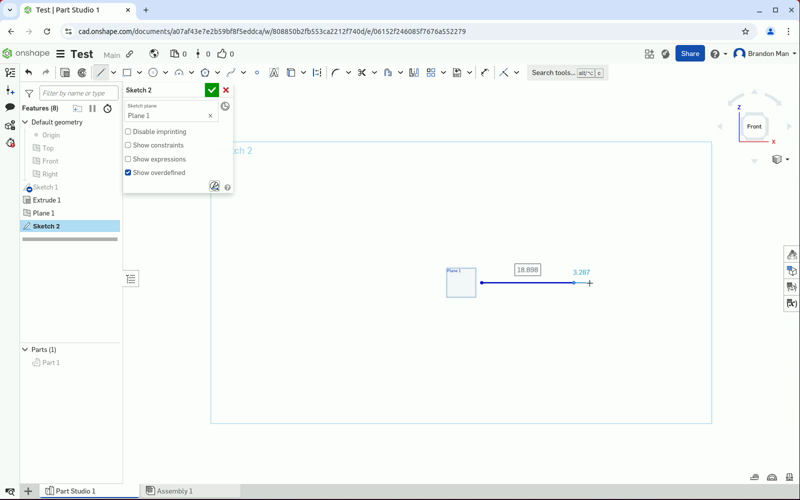
mouse_move(573, 230)
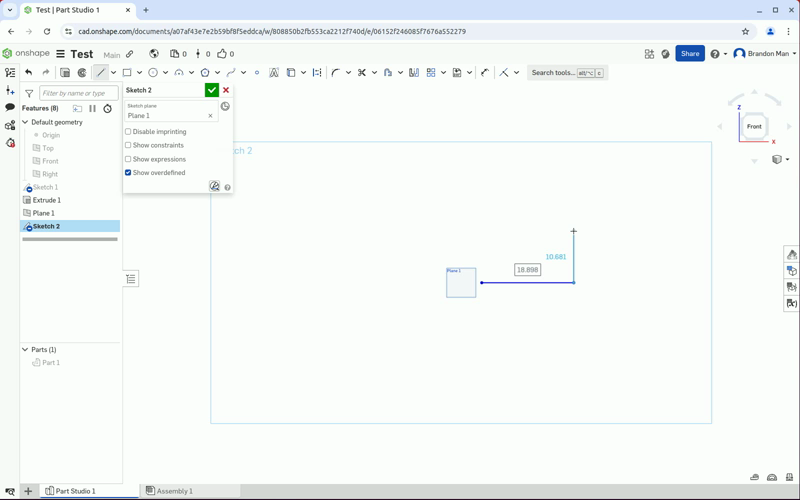
click(573, 230)
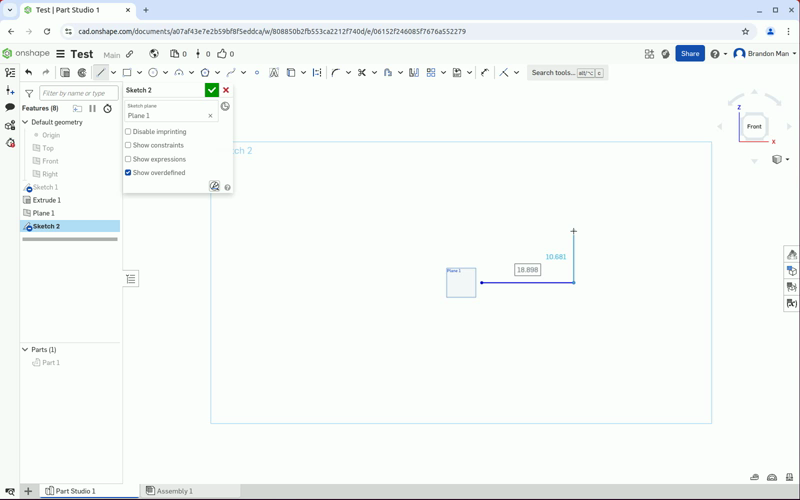
key_up(shift)
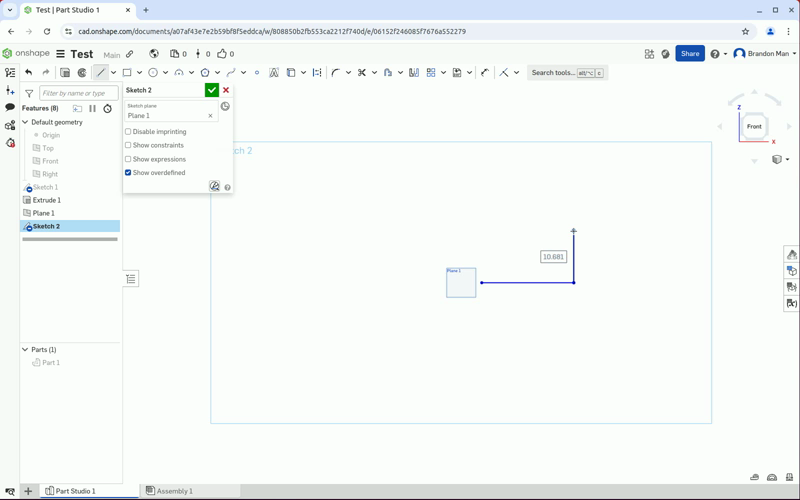
key_down(shift)
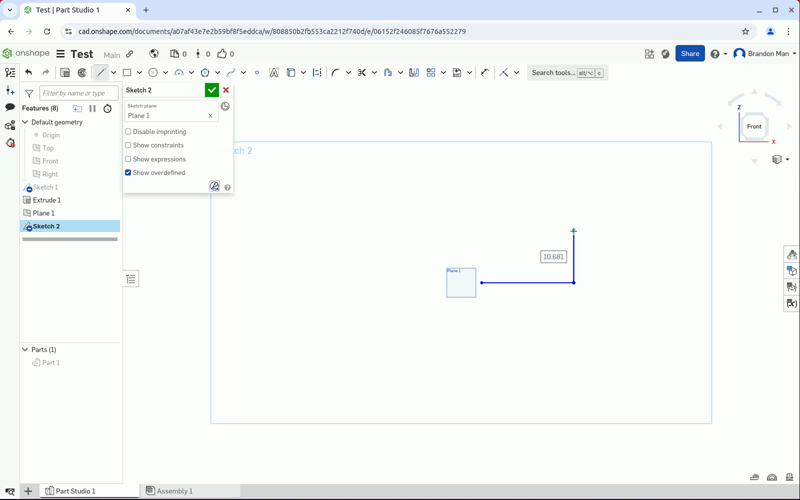
mouse_move(481, 230)
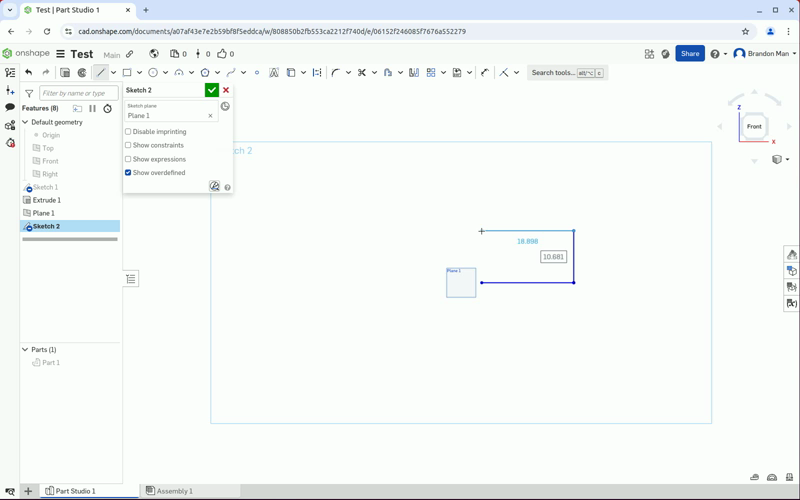
click(481, 230)
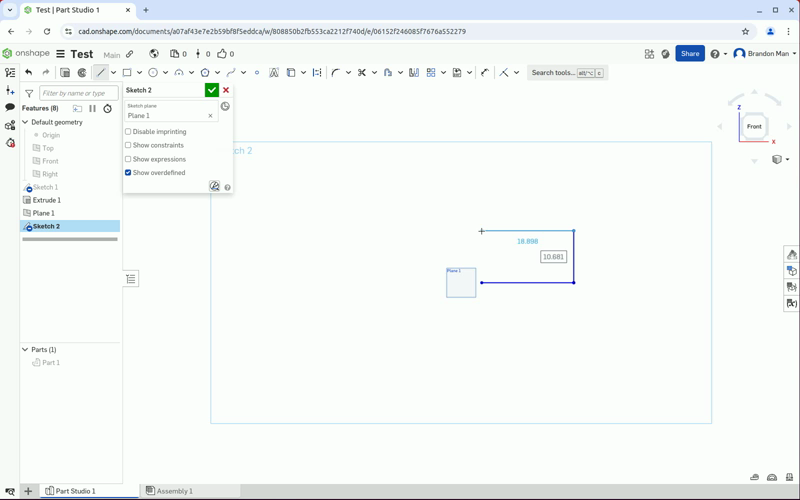
key_up(shift)
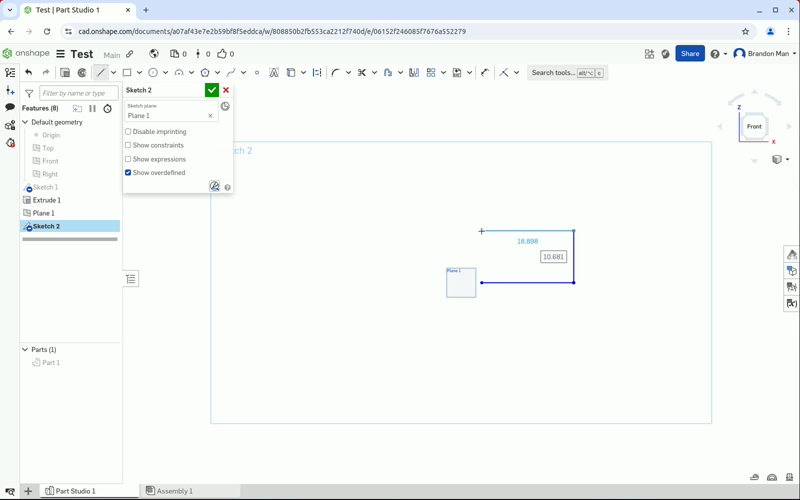
mouse_move(511, 230)
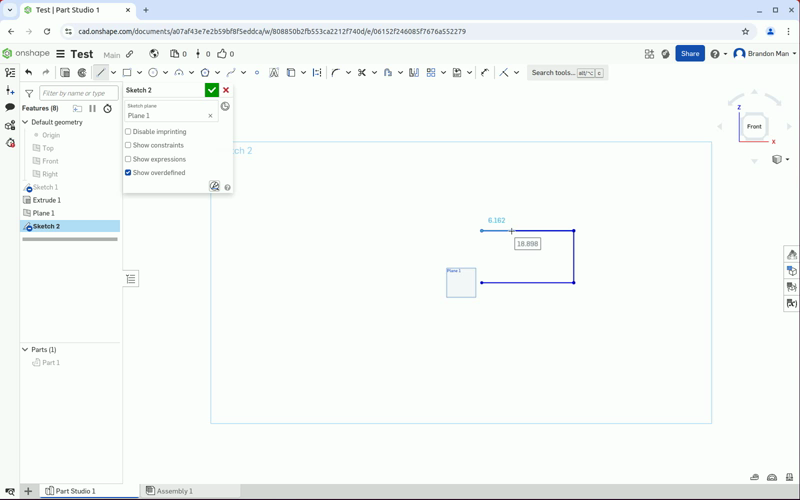
key_down(shift)
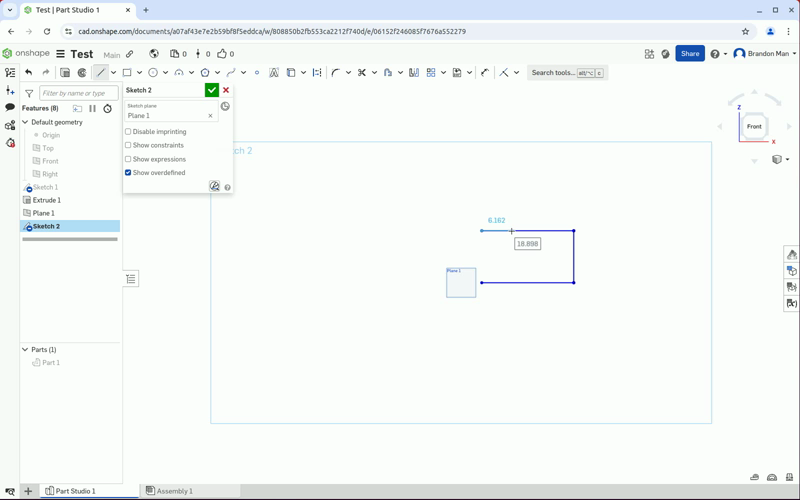
mouse_move(481, 282)
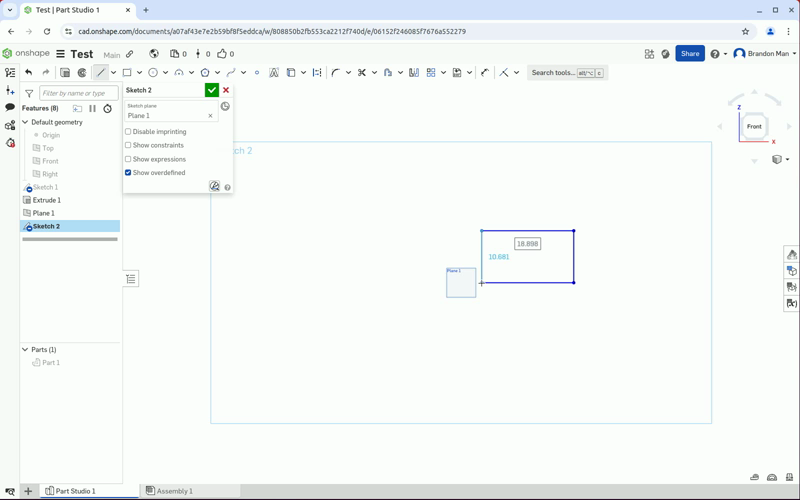
key_up(shift)
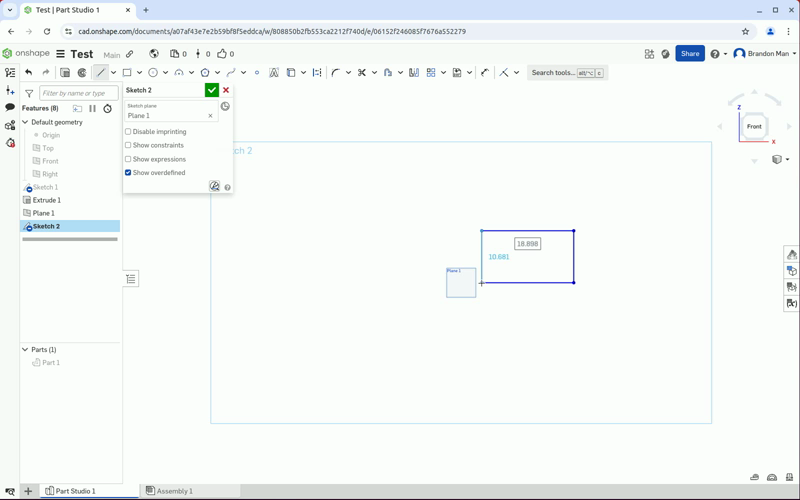
click(481, 282)
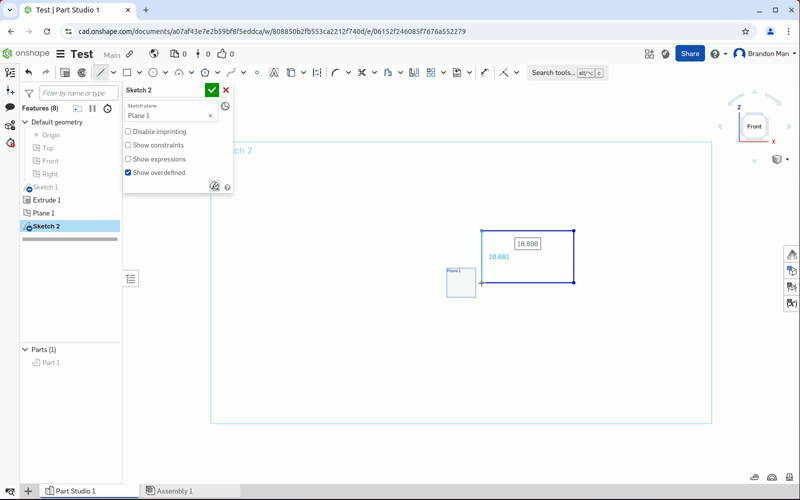
key(esc)
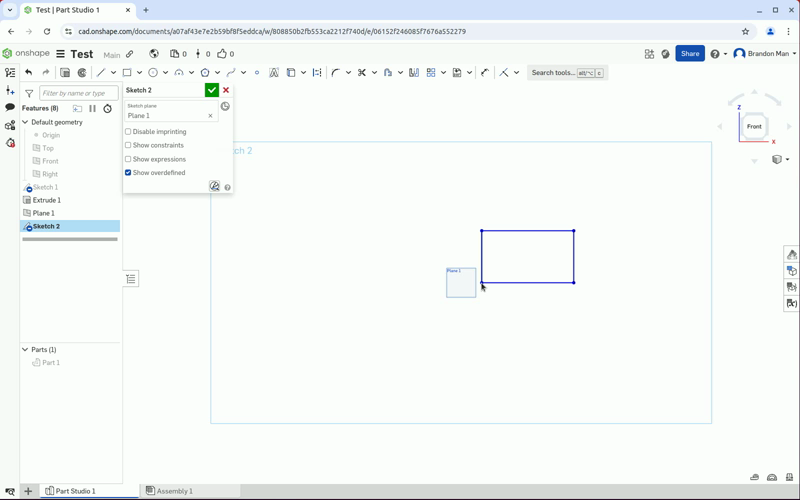
mouse_move(556, 237)
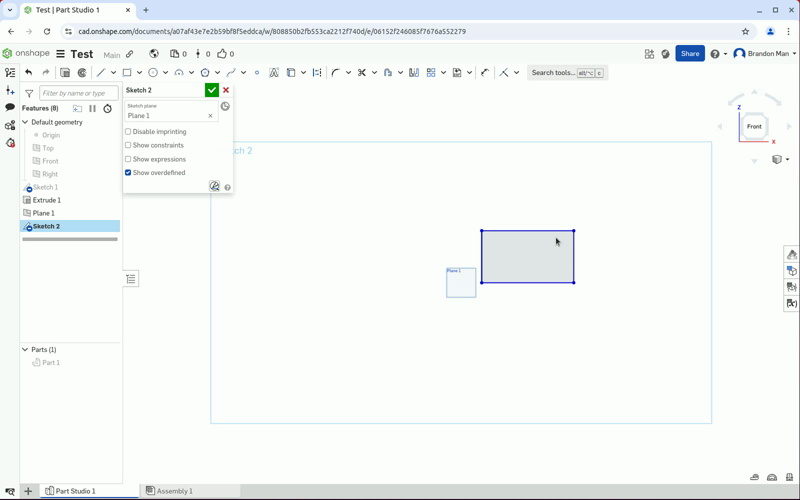
click(556, 237)
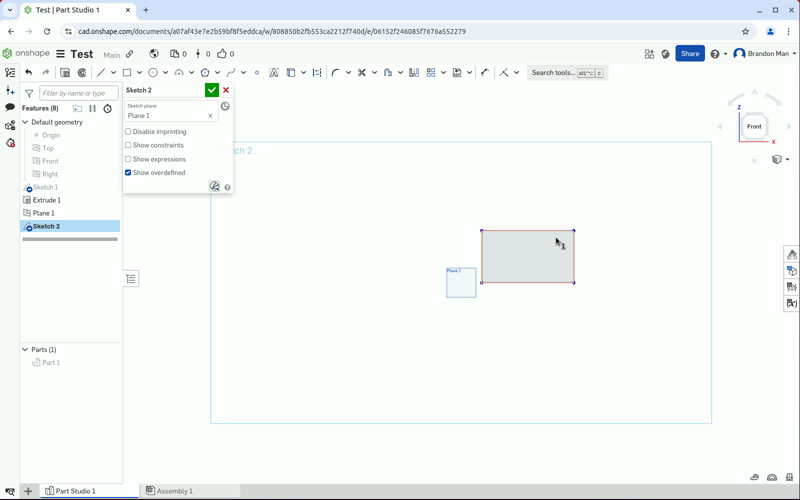
mouse_move(73, 352)
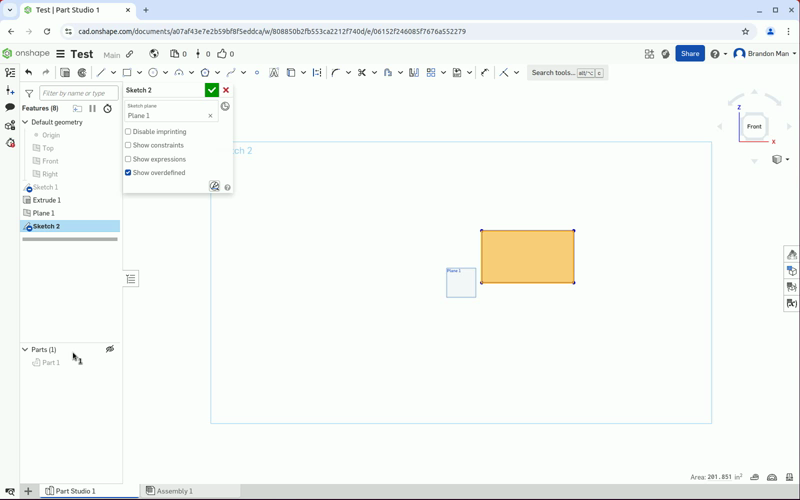
key(shift+y)
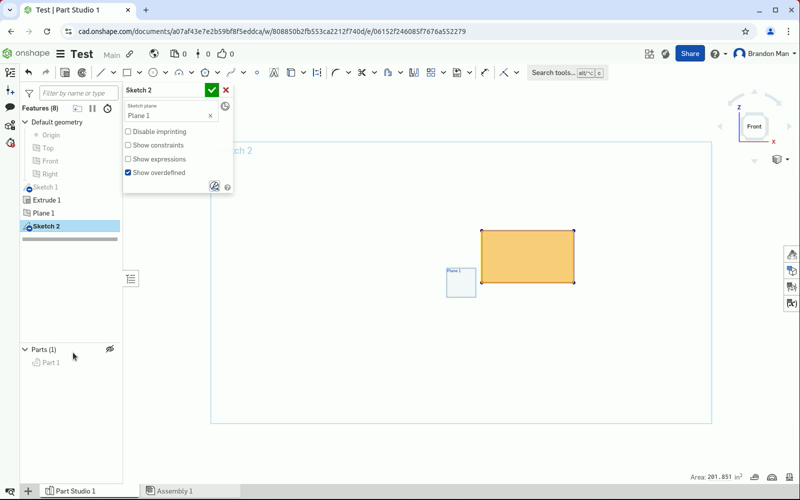
key(shift+e)
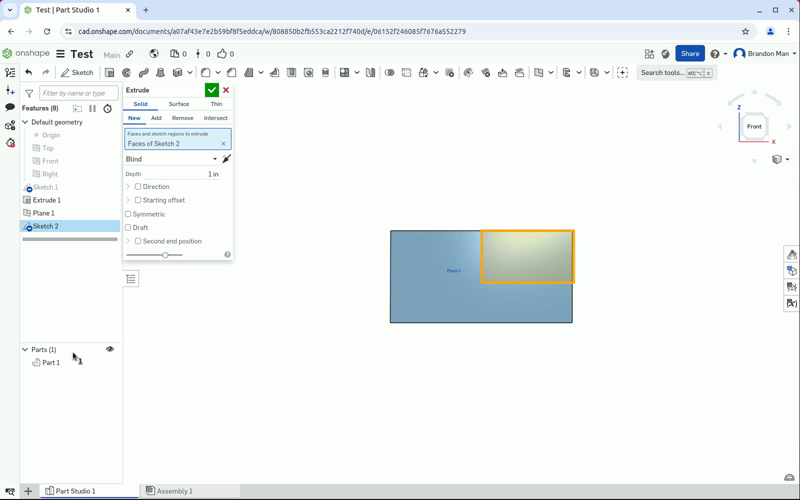
mouse_move(143, 106)
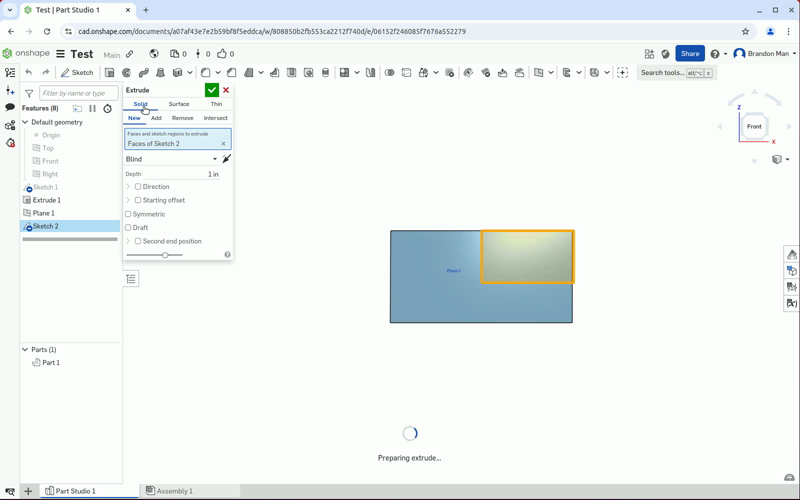
click(143, 106)
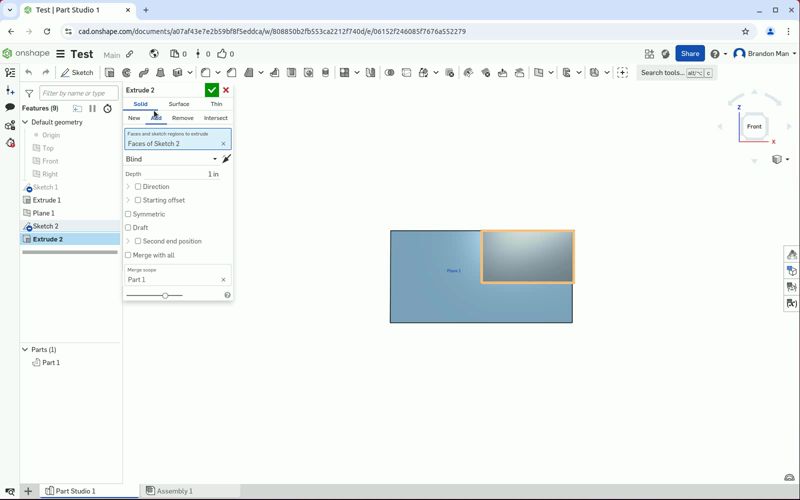
mouse_move(186, 120)
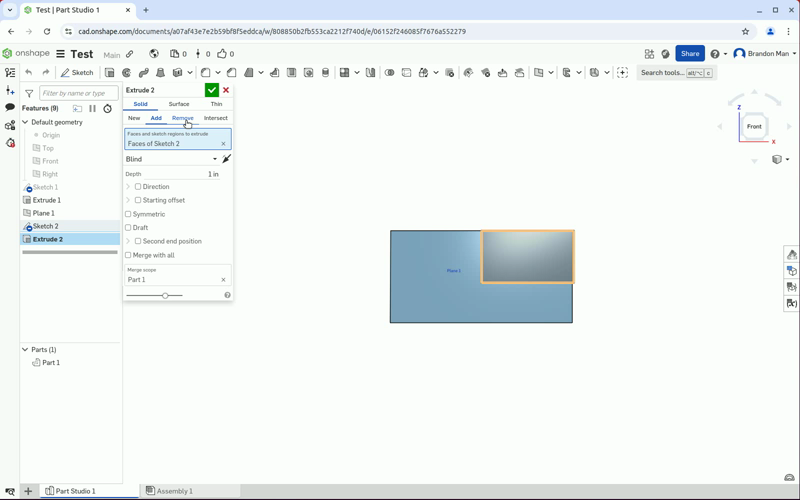
click(186, 120)
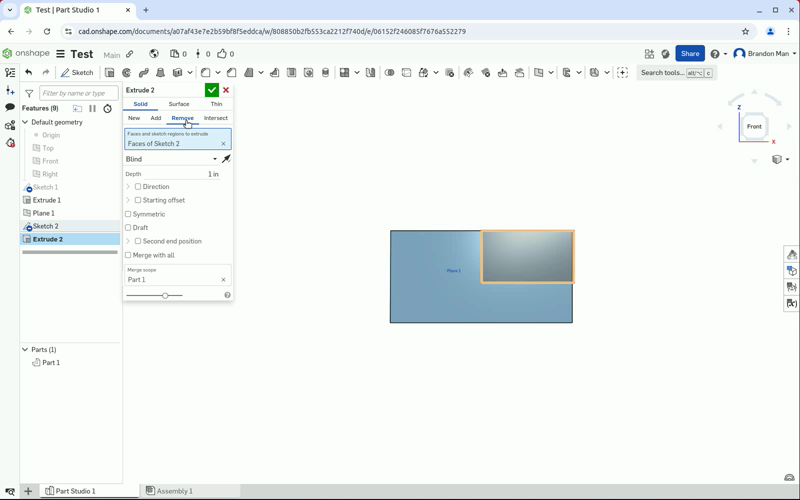
key(tab, 4)
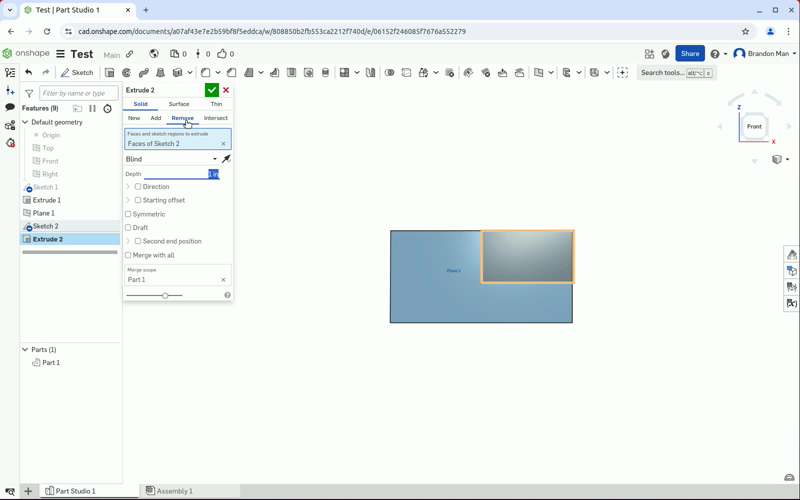
text(6.981)
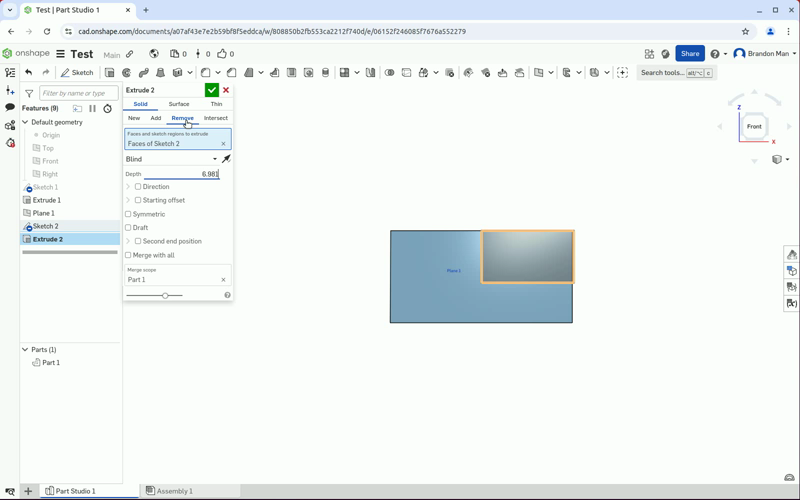
key(tab, 6)
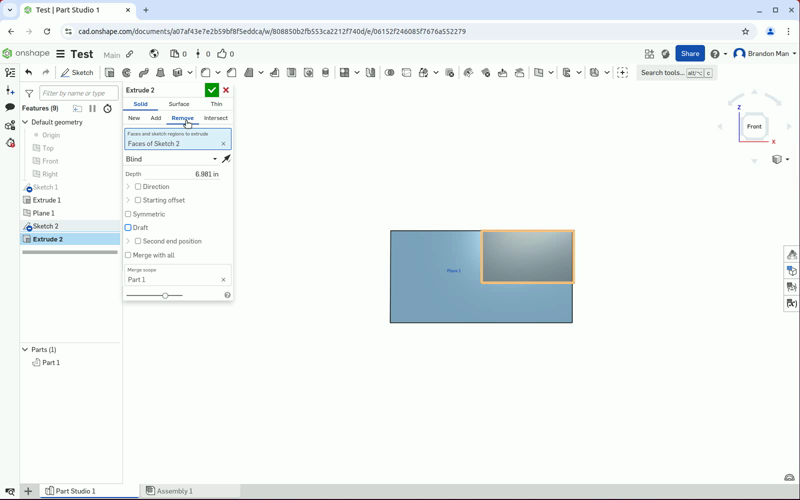
key(space)
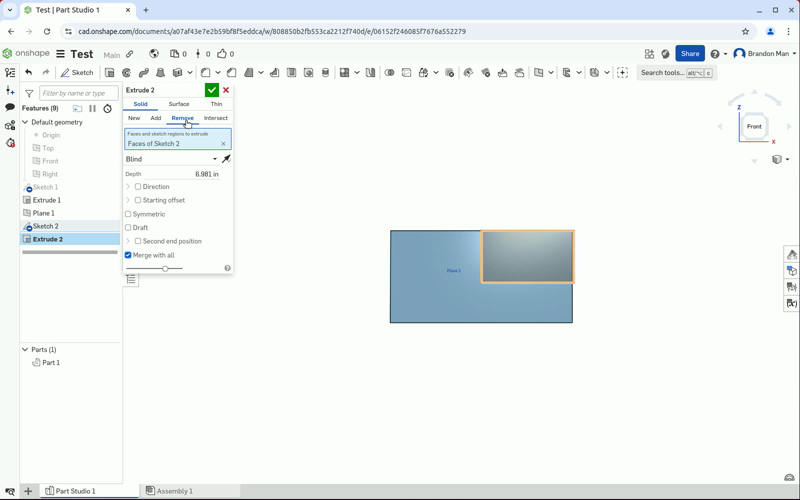
key(enter)
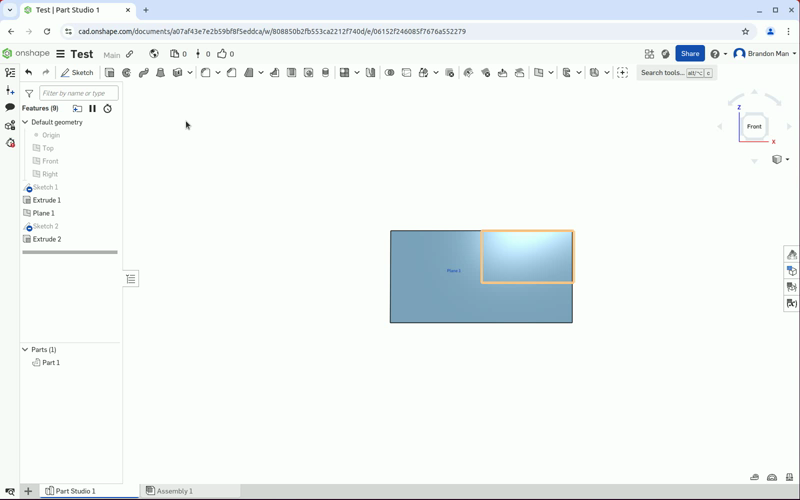
key(shift+h)
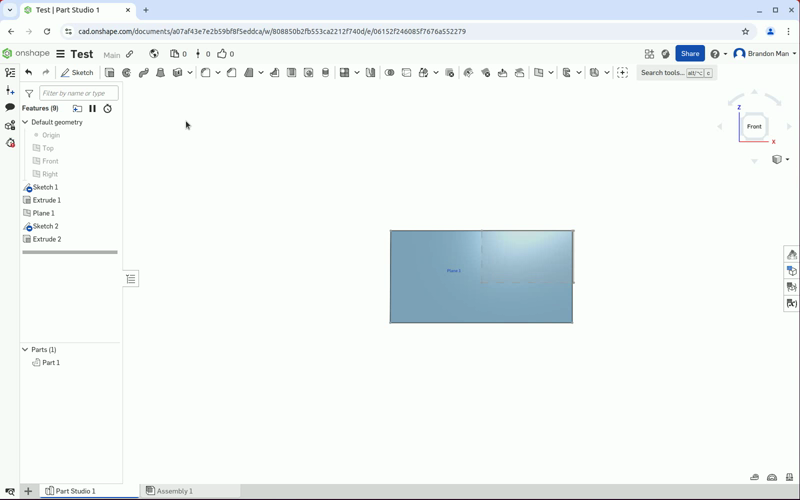
key(shift+h)
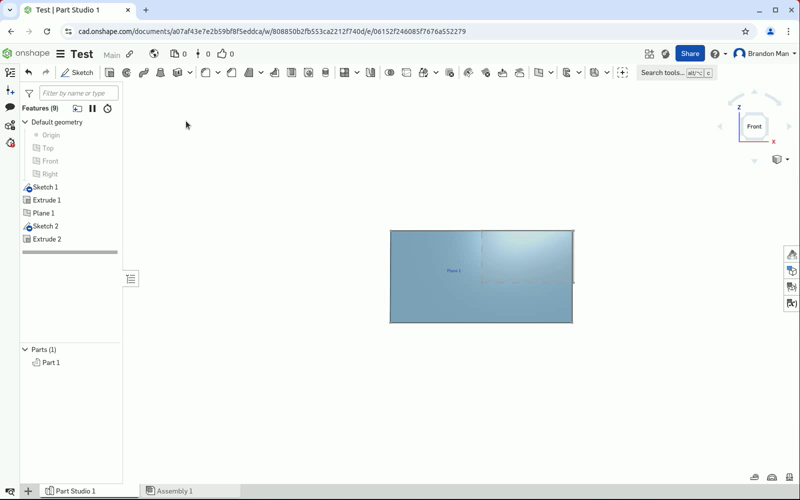
key(shift+7)
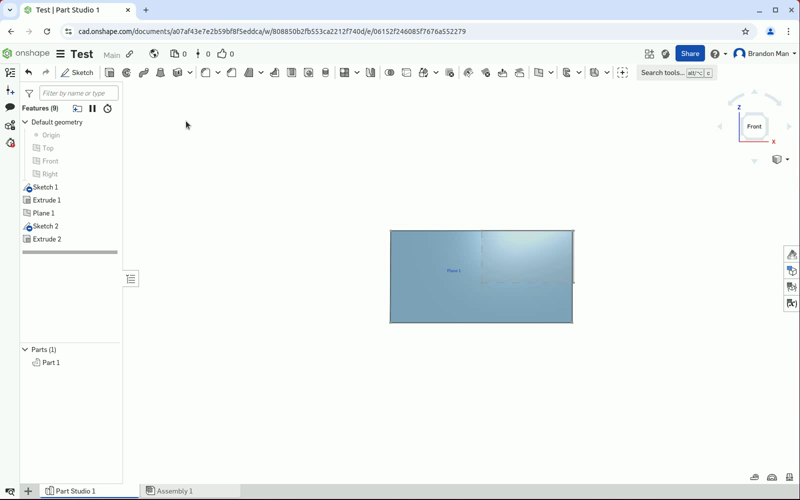
key(left, 2)
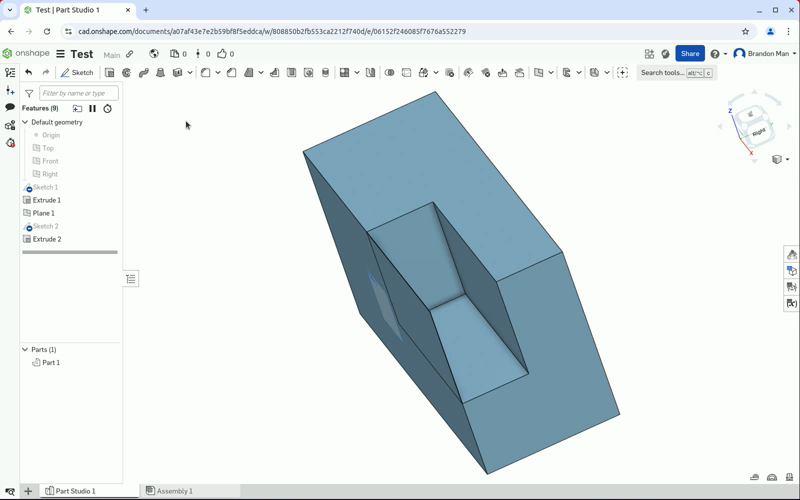
key(down, 2)
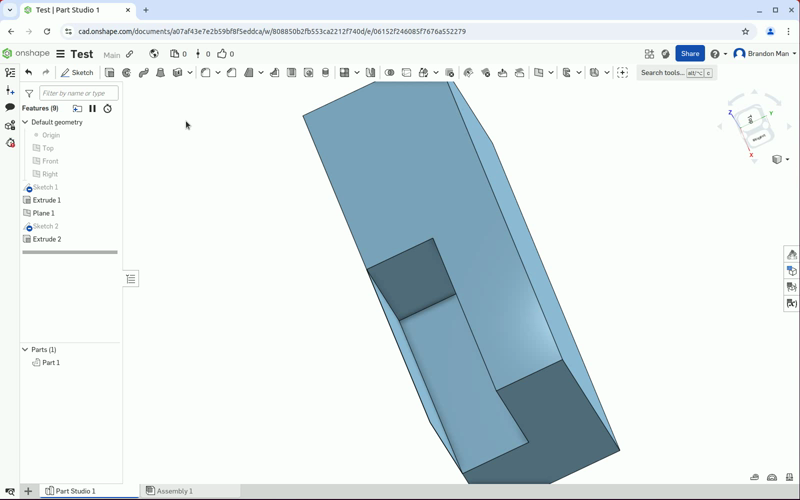
key(up, 2)
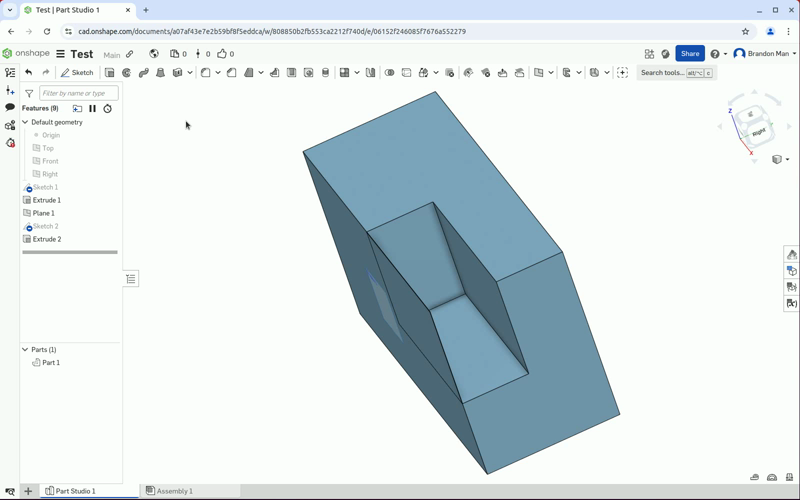
key(right, 2)
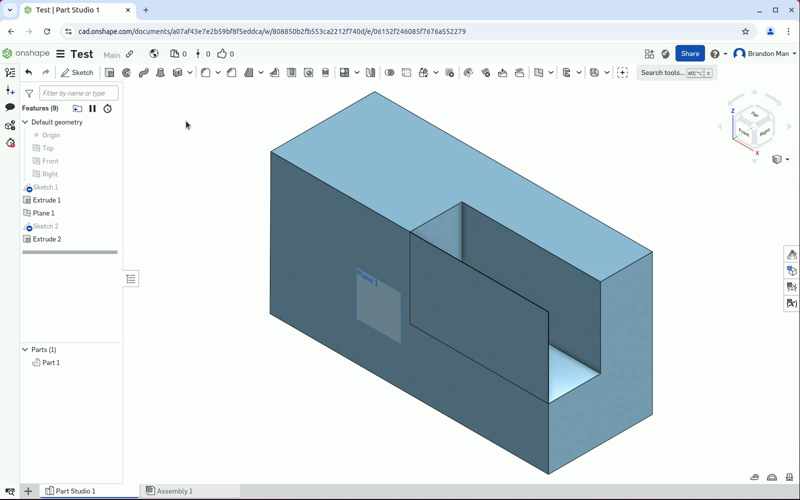
mouse_move(73, 189)
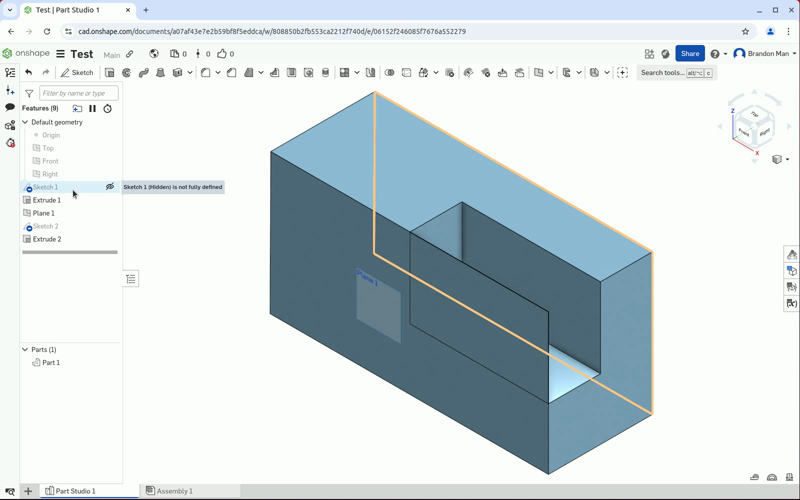
click(73, 189)